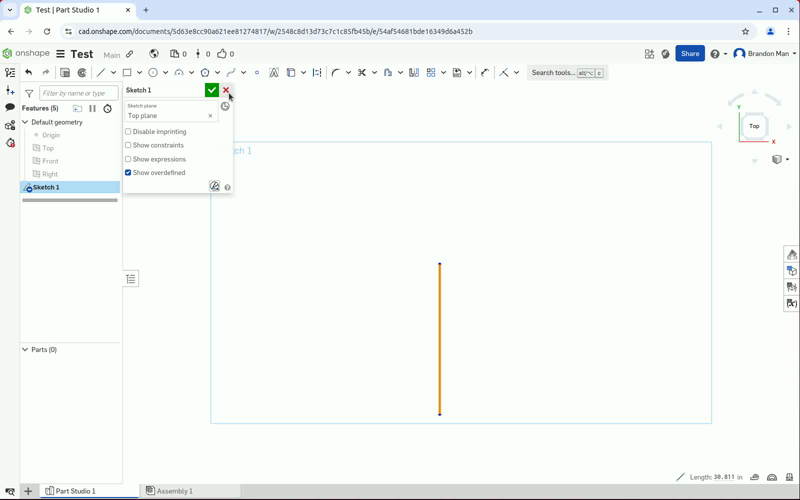
key(shift+h)
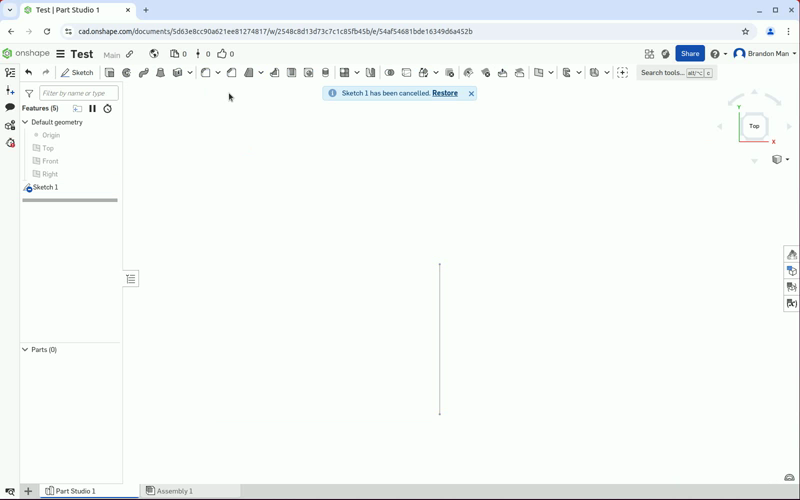
key(shift+s)
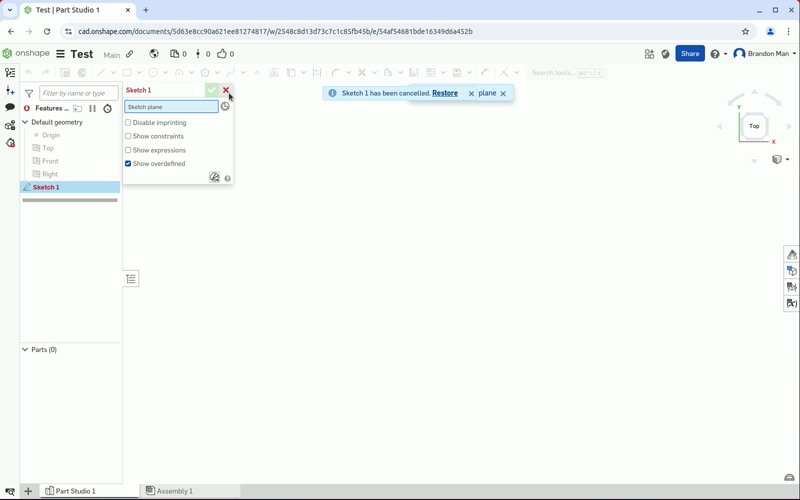
mouse_move(73, 150)
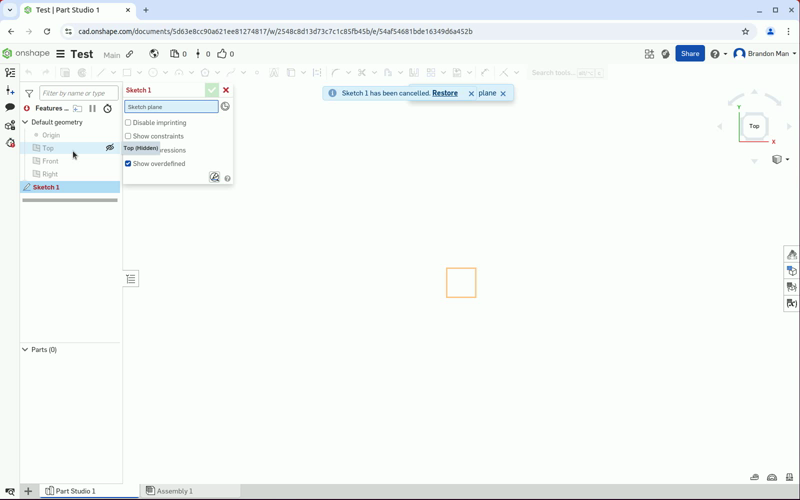
click(73, 150)
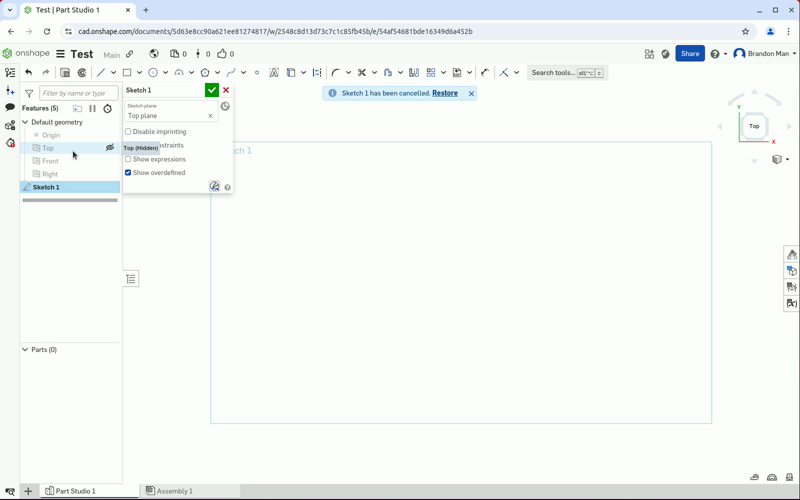
mouse_move(73, 352)
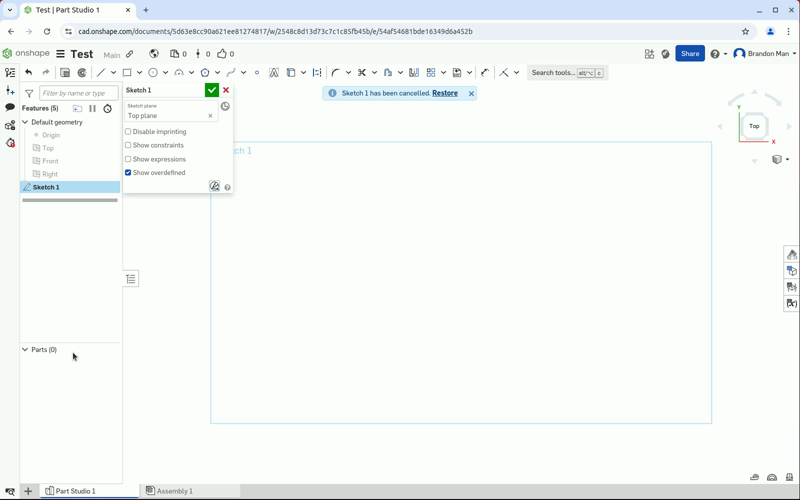
key(y)
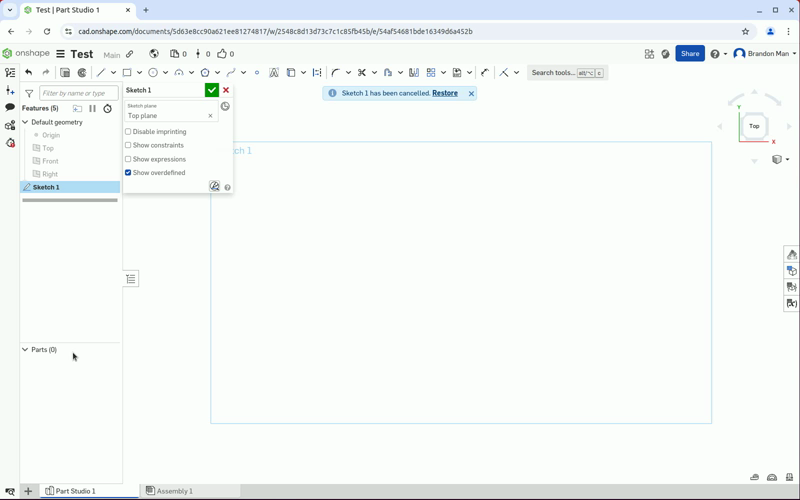
key(l)
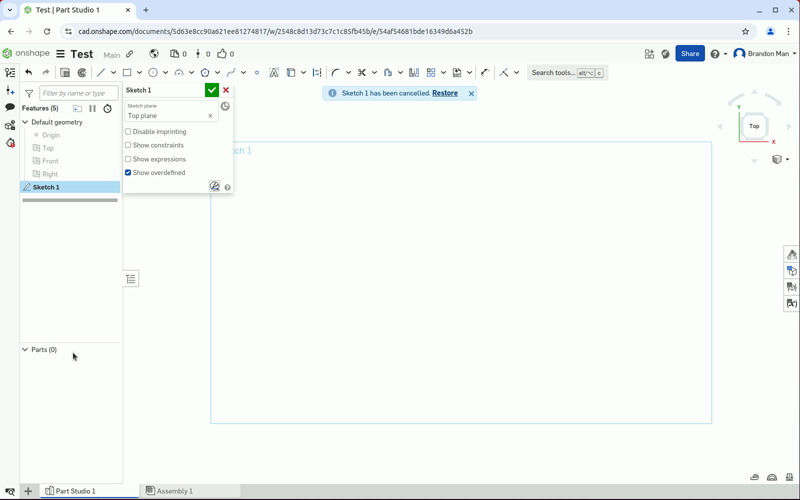
key_down(shift)
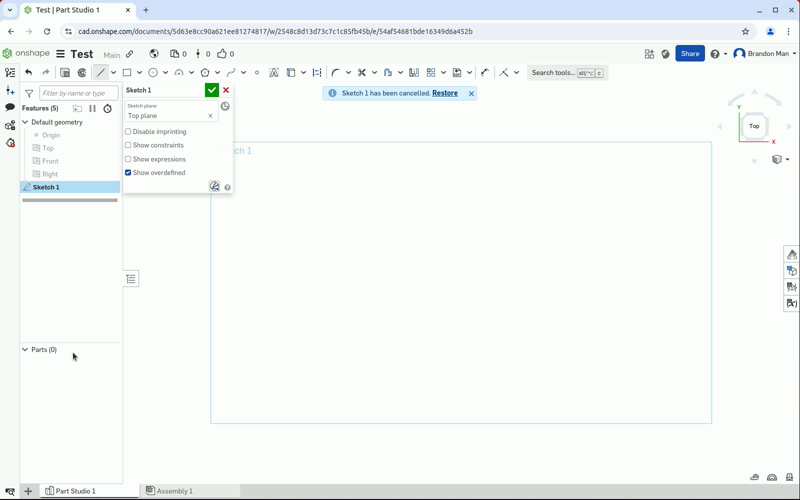
mouse_move(460, 207)
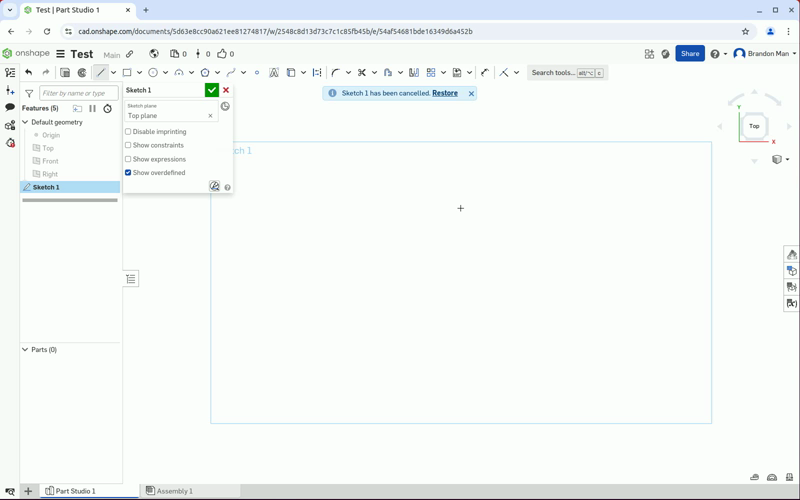
click(460, 207)
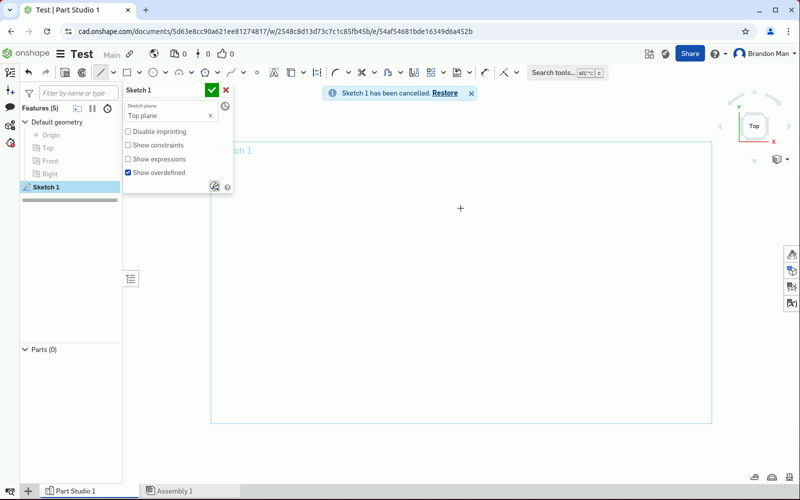
key_up(shift)
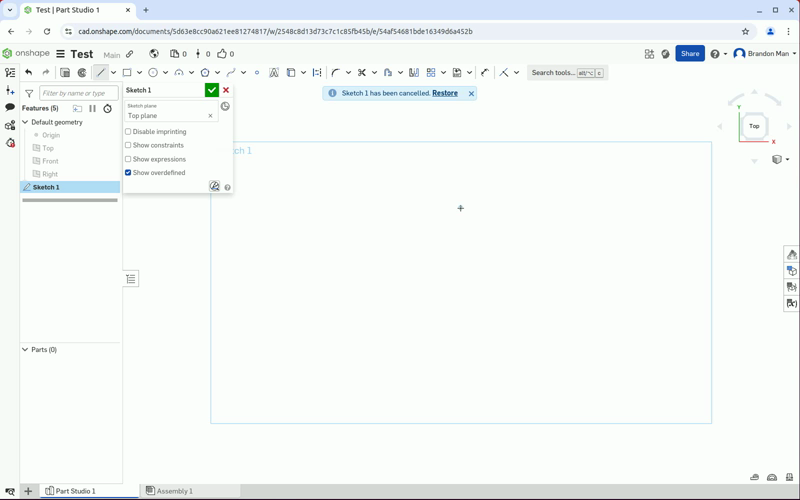
key_down(shift)
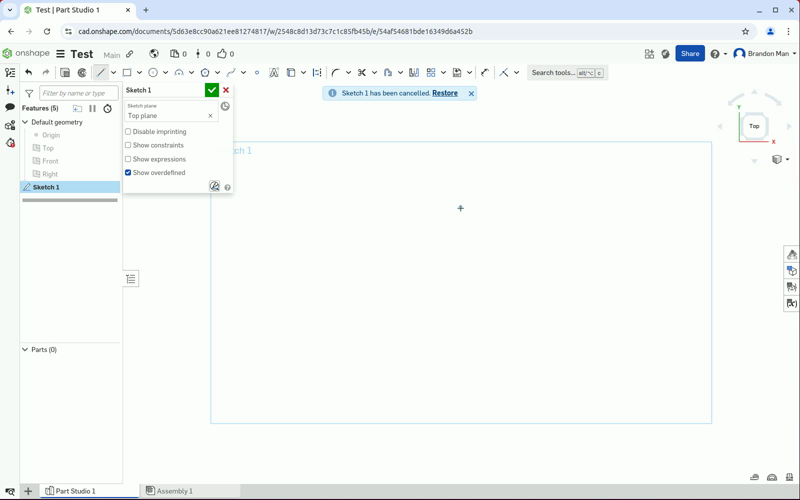
mouse_move(535, 282)
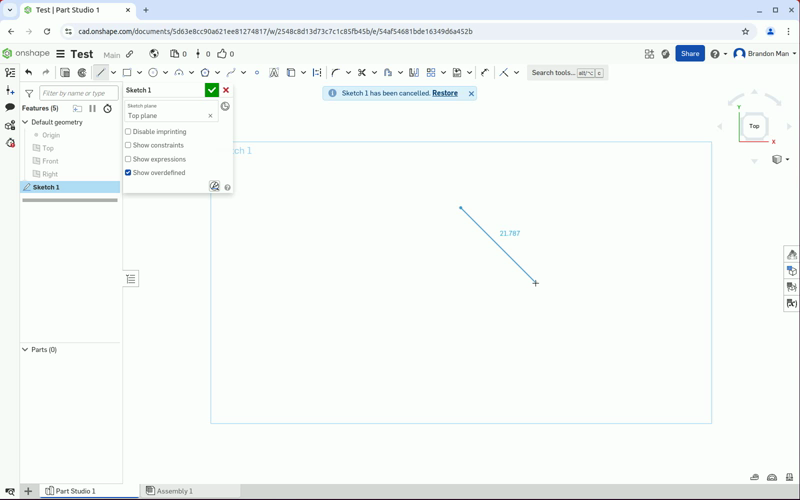
click(535, 282)
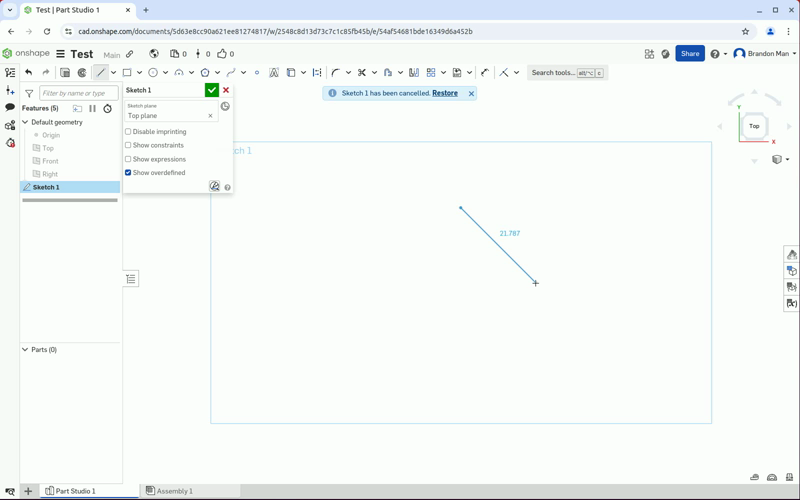
key_up(shift)
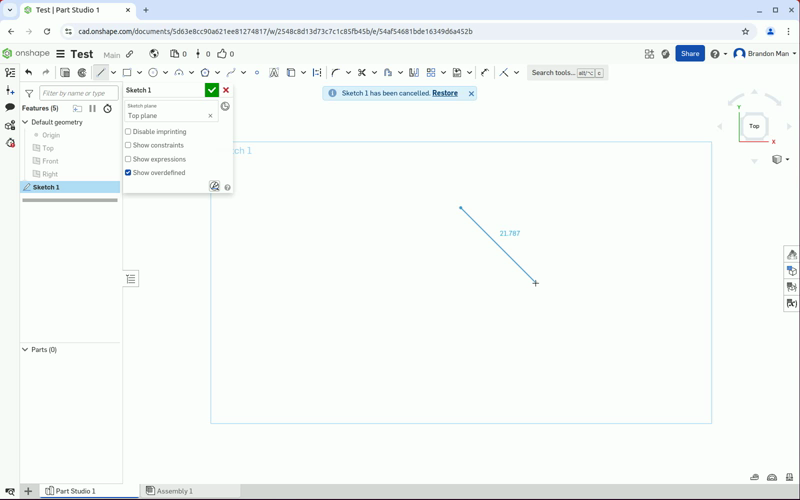
key_down(shift)
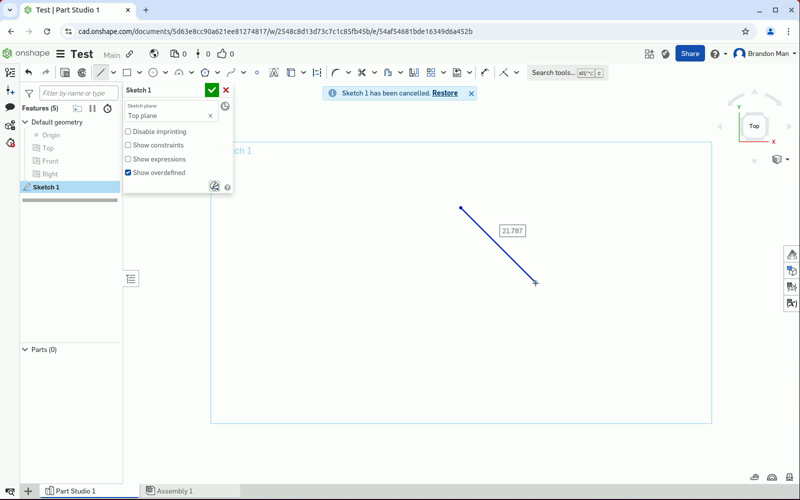
mouse_move(565, 282)
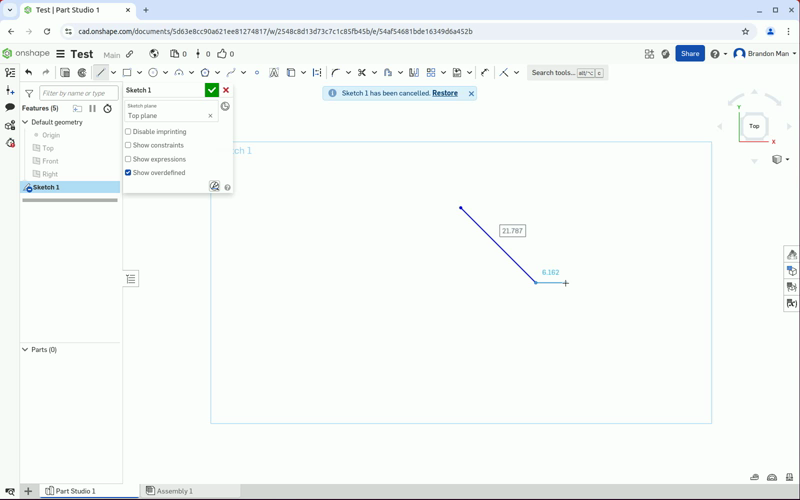
mouse_move(573, 282)
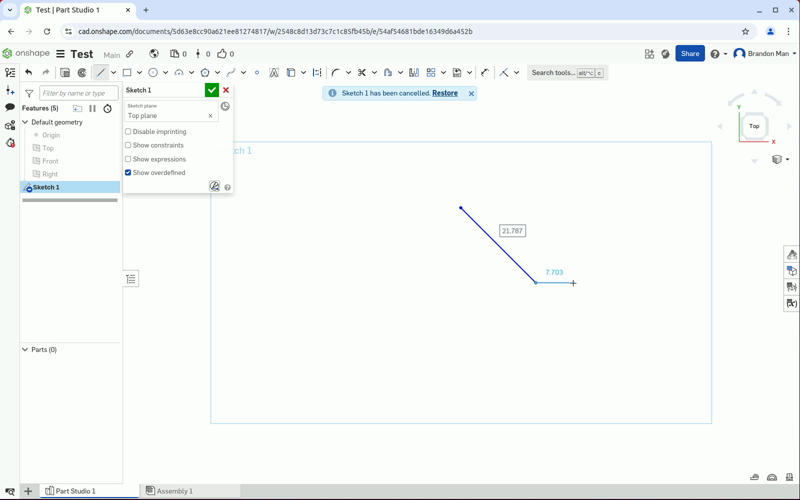
click(573, 282)
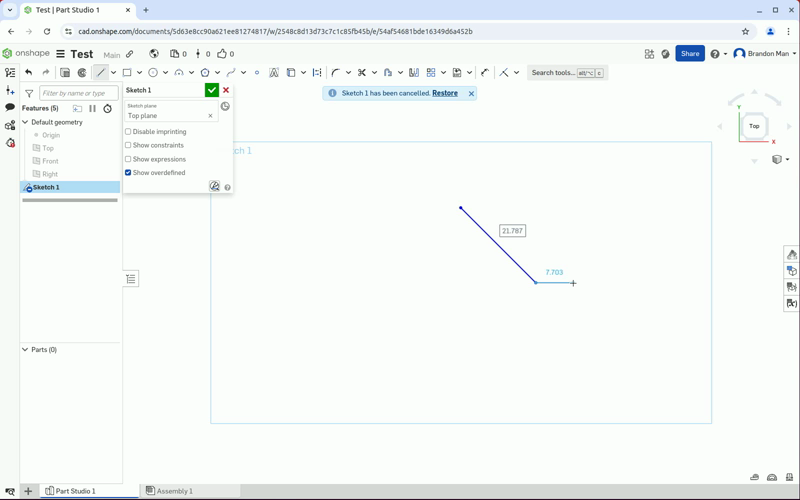
key_up(shift)
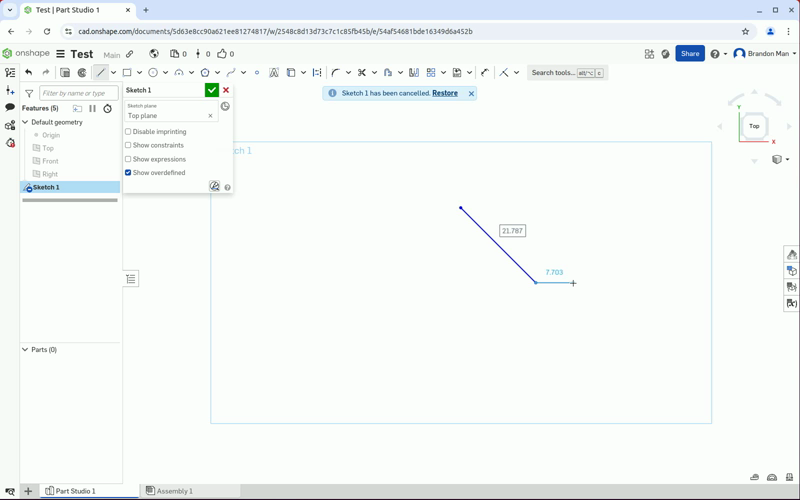
key_down(shift)
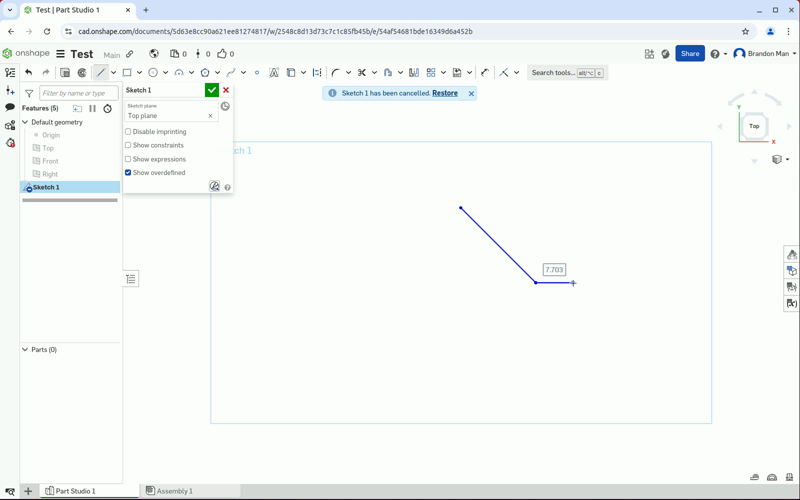
mouse_move(589, 282)
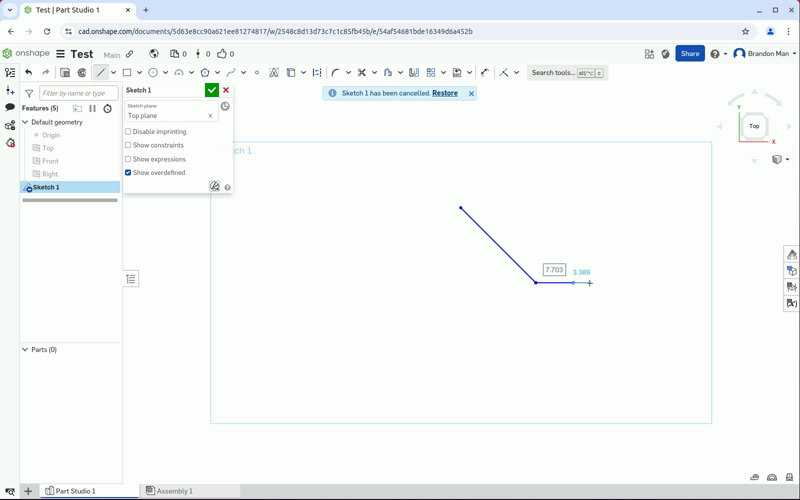
mouse_move(573, 263)
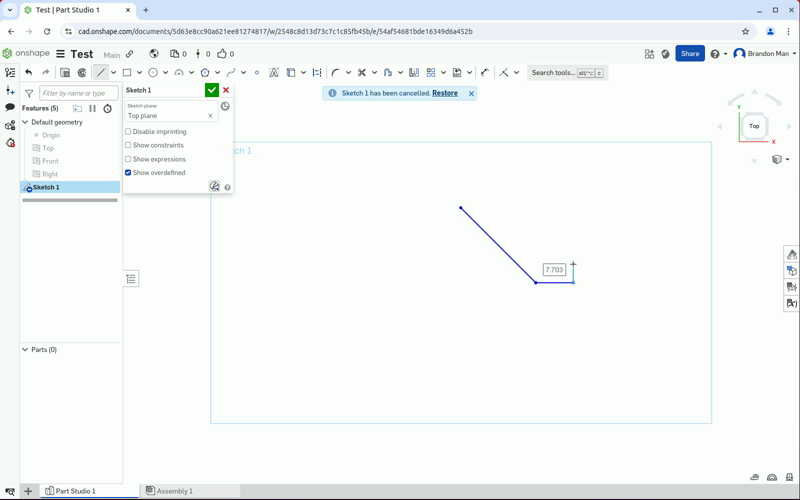
click(573, 263)
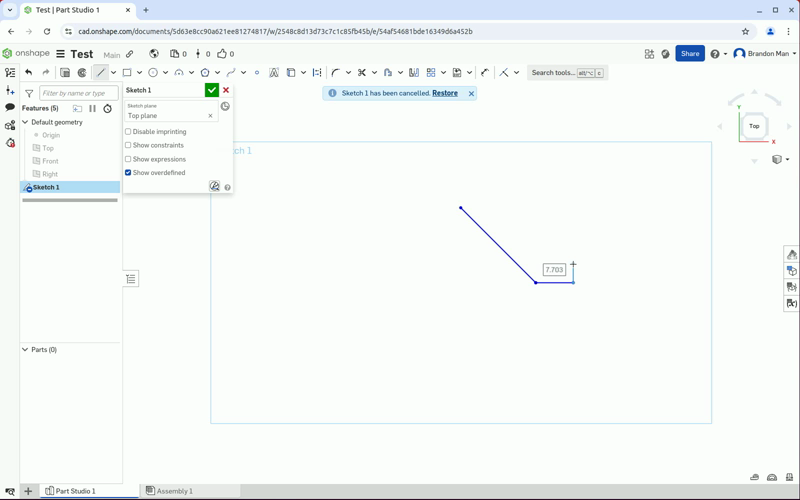
key_up(shift)
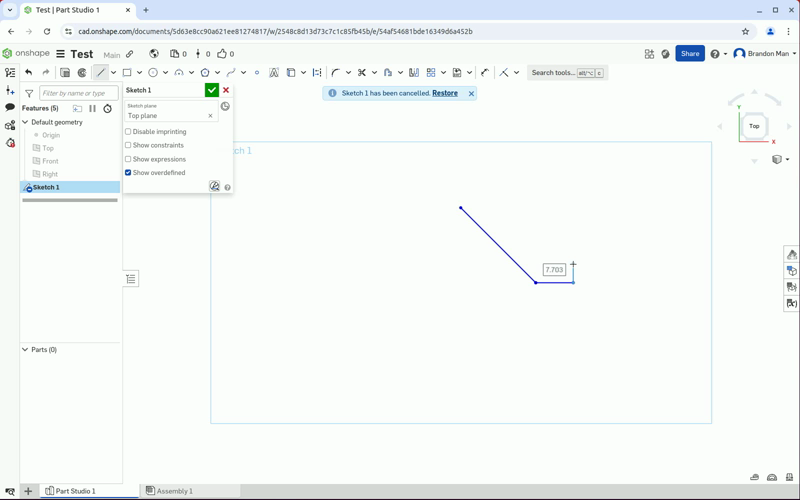
key_down(shift)
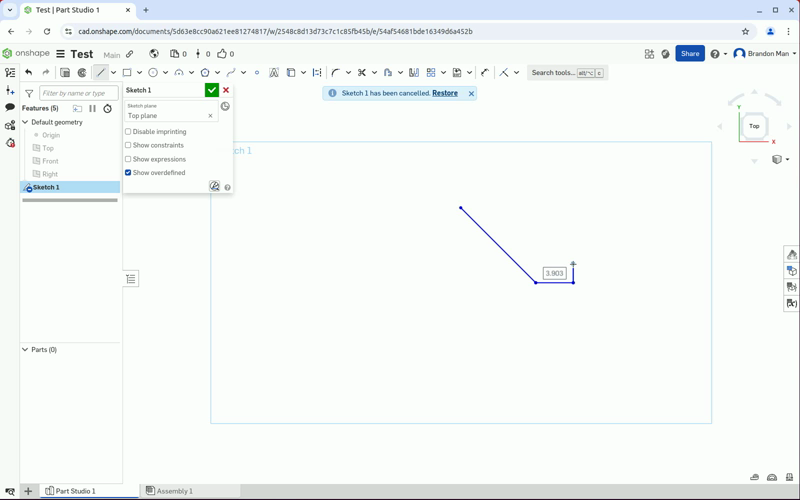
mouse_move(517, 207)
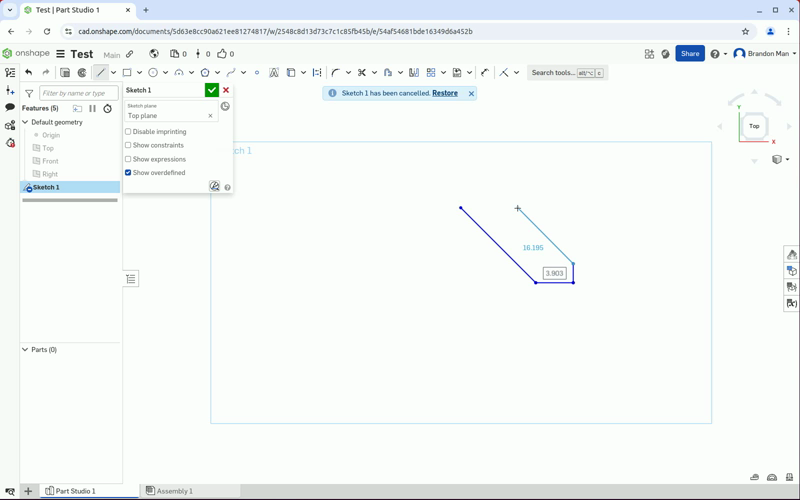
click(517, 207)
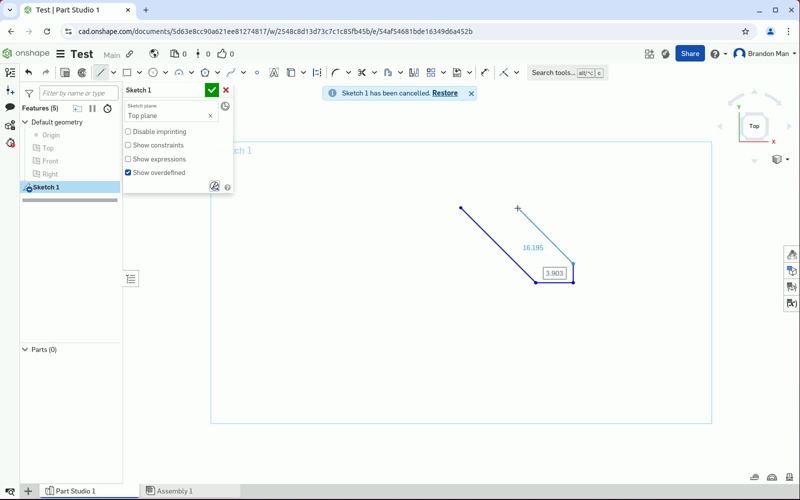
key_up(shift)
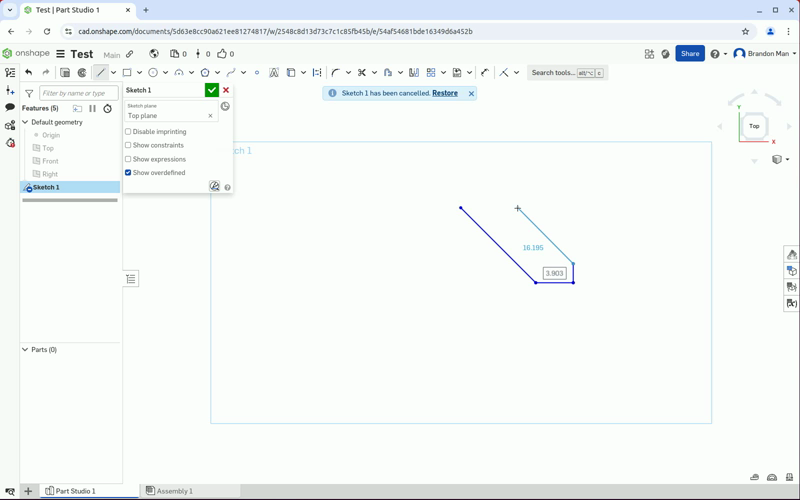
mouse_move(547, 207)
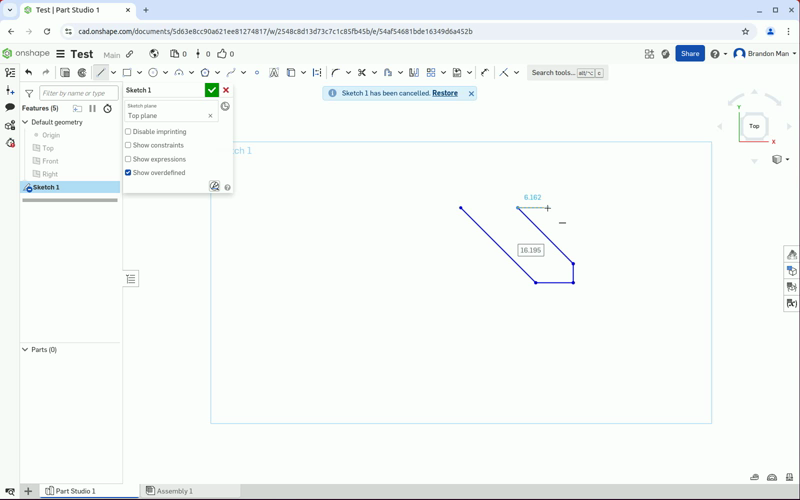
key_down(shift)
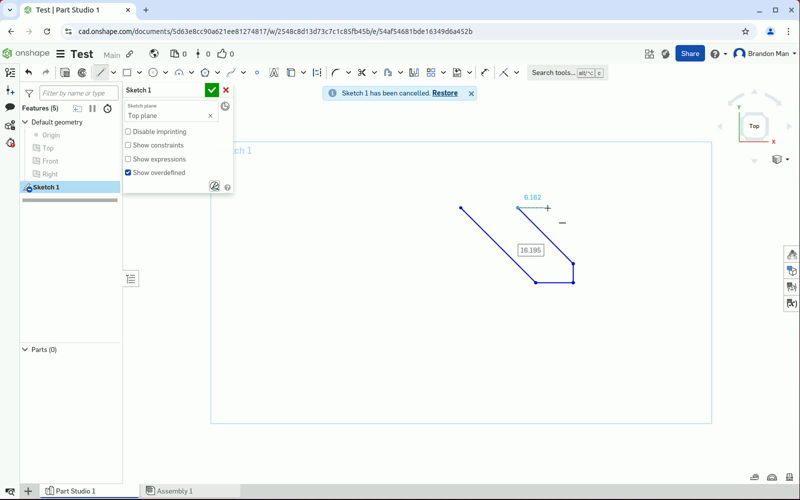
mouse_move(460, 207)
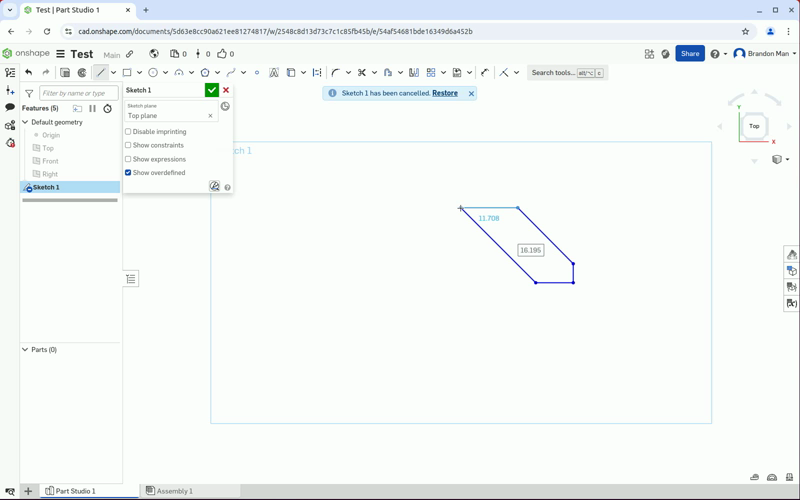
key_up(shift)
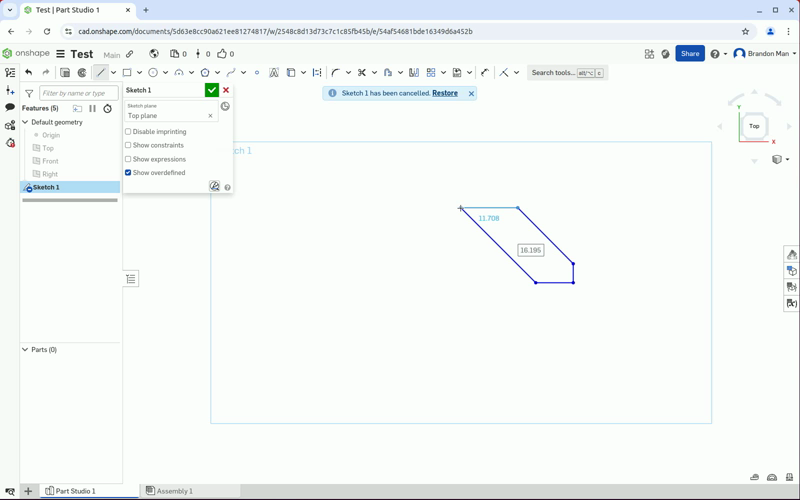
click(460, 207)
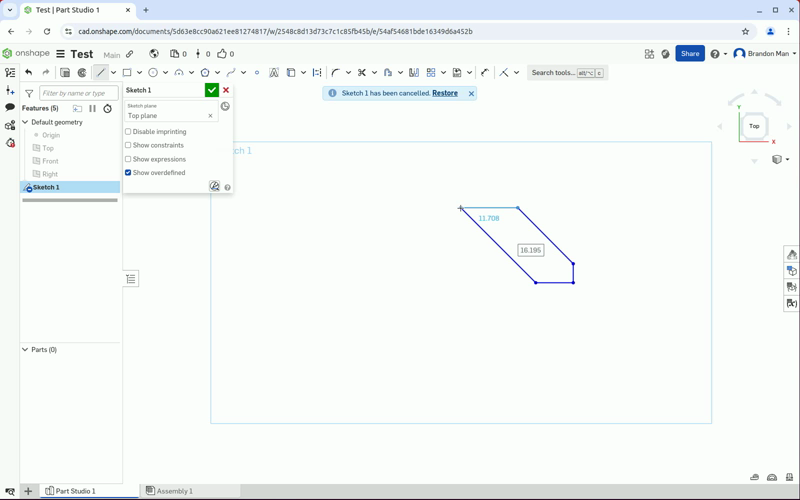
key(esc)
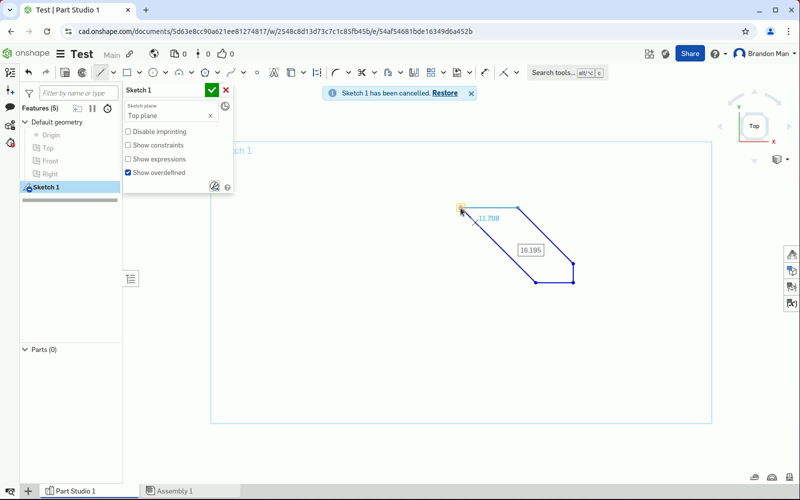
mouse_move(495, 227)
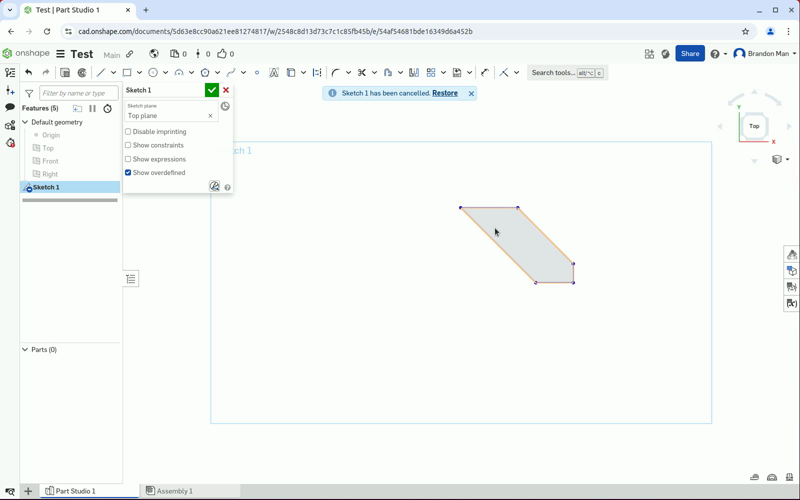
click(495, 227)
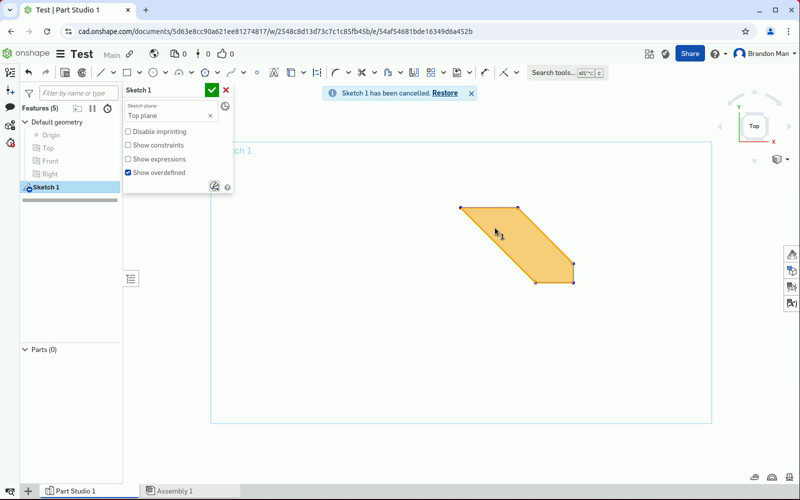
mouse_move(73, 352)
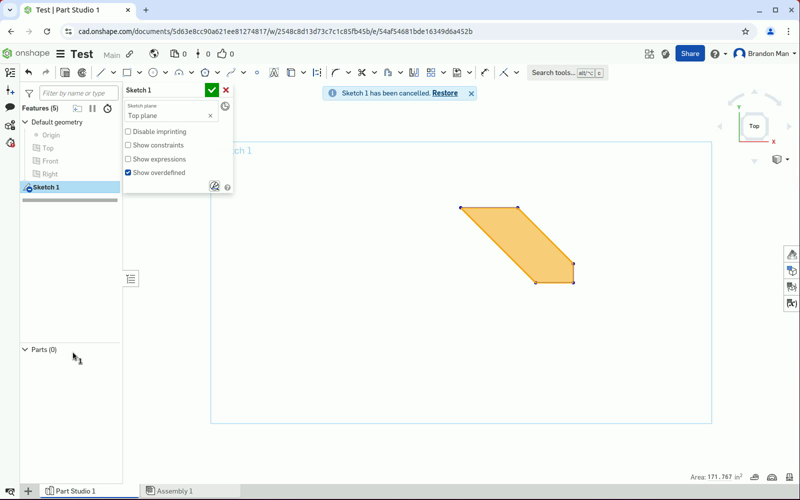
key(shift+y)
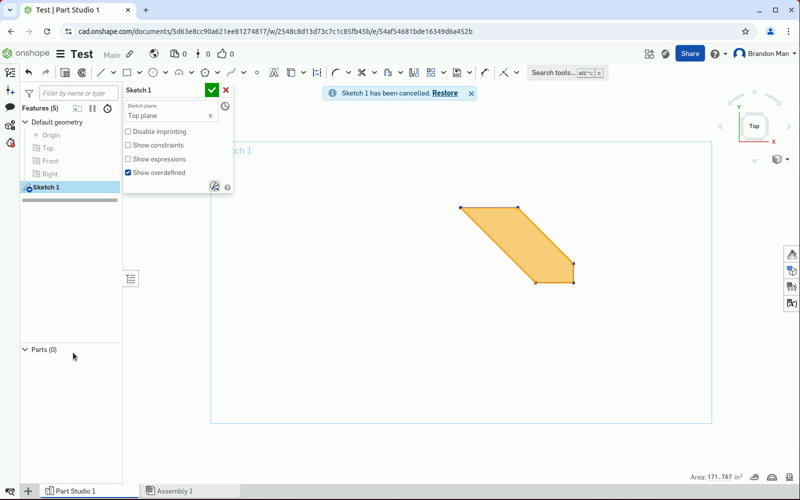
key(shift+e)
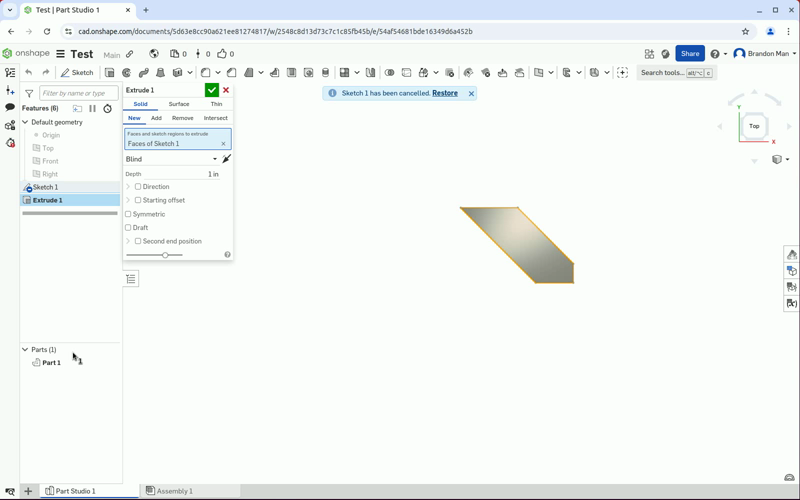
mouse_move(143, 106)
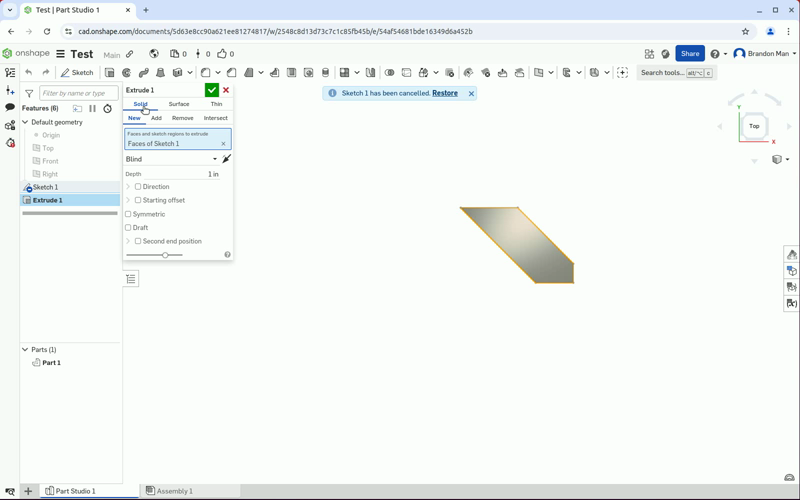
click(143, 106)
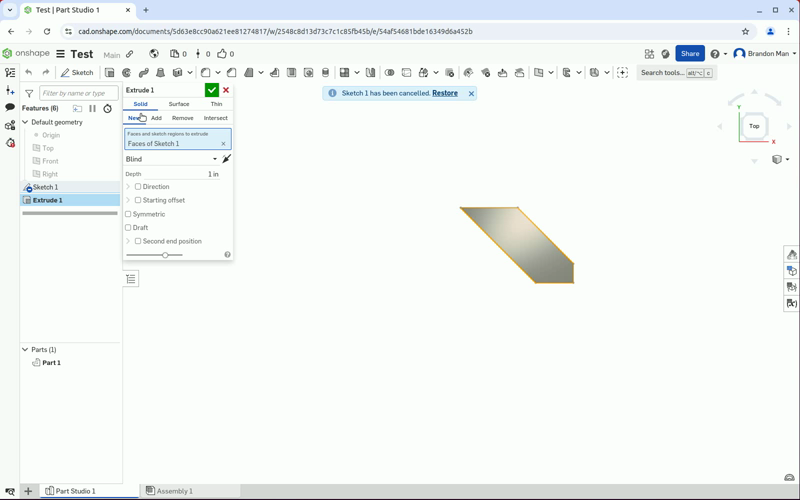
mouse_move(137, 120)
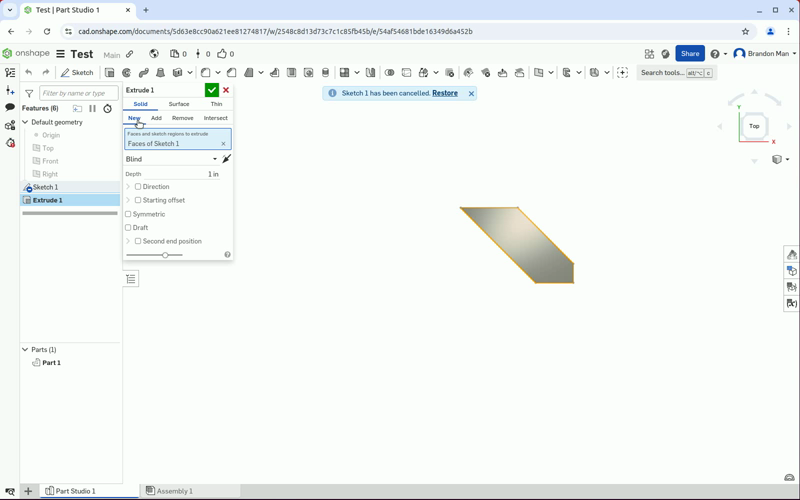
click(137, 120)
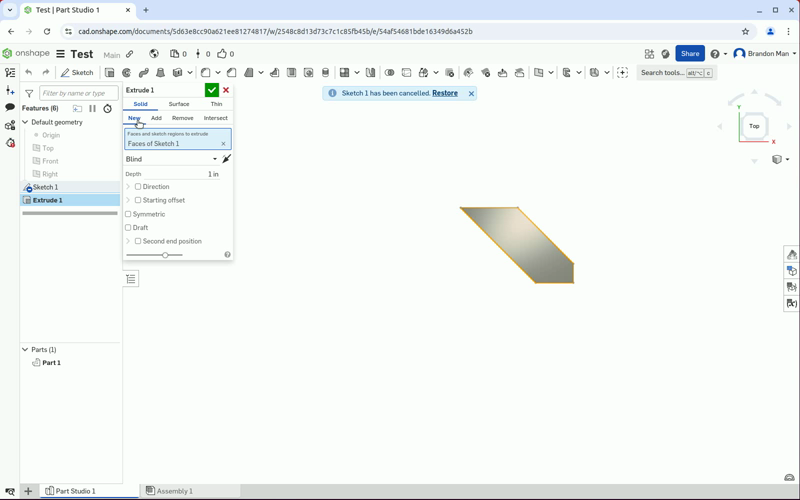
key(tab, 4)
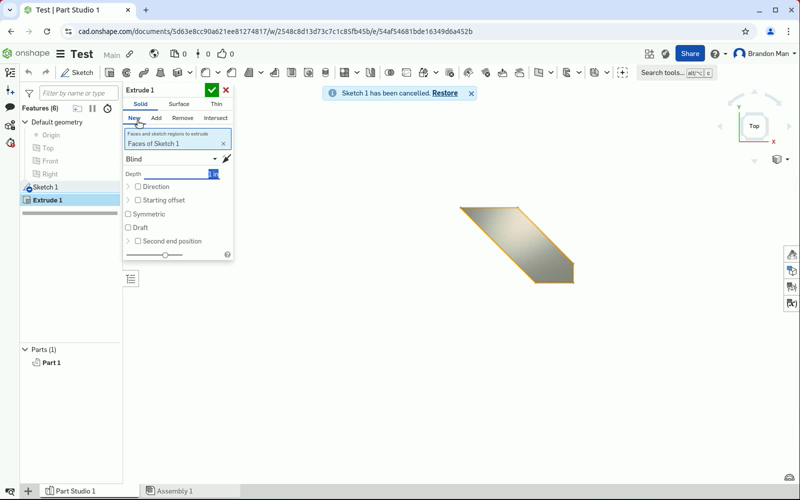
text(7.703)
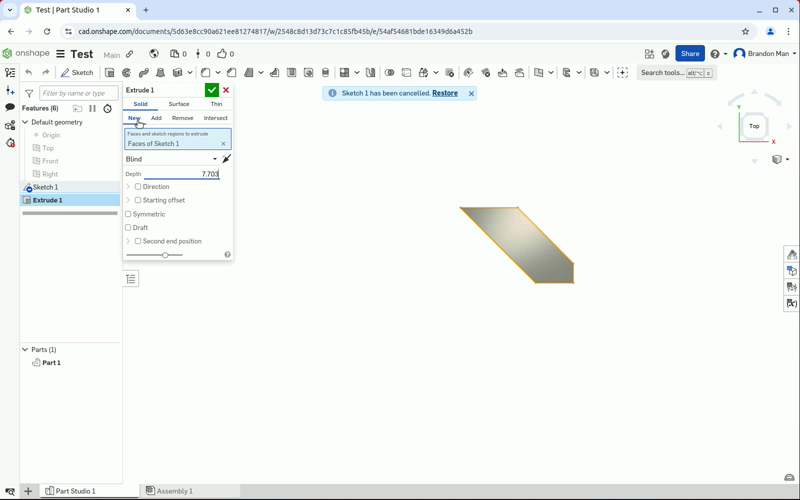
key(enter)
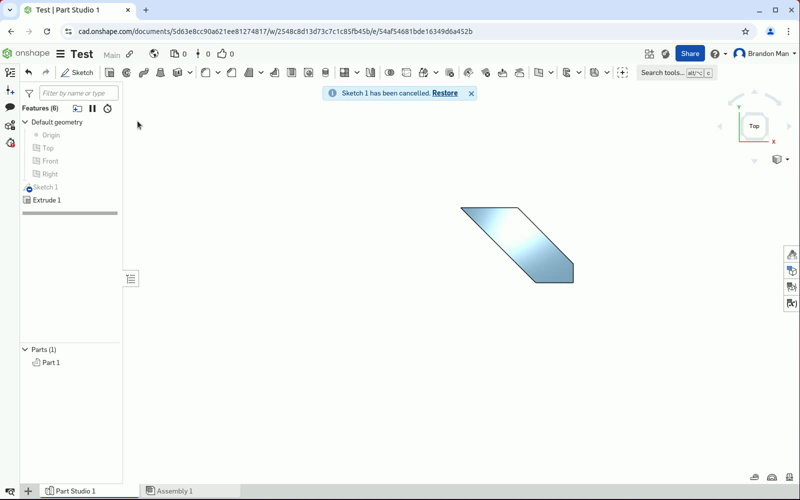
key(shift+h)
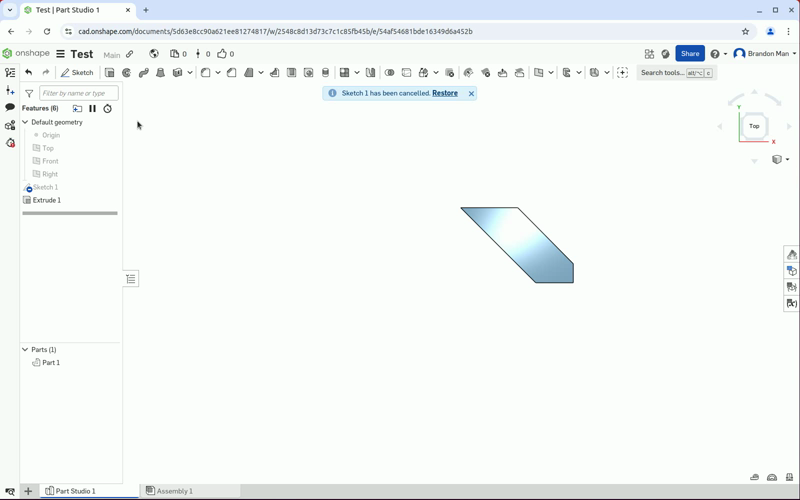
key(shift+h)
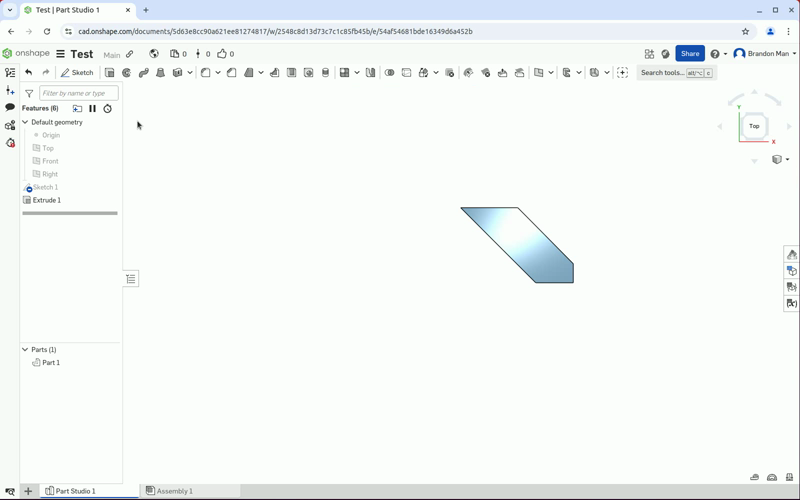
mouse_move(73, 189)
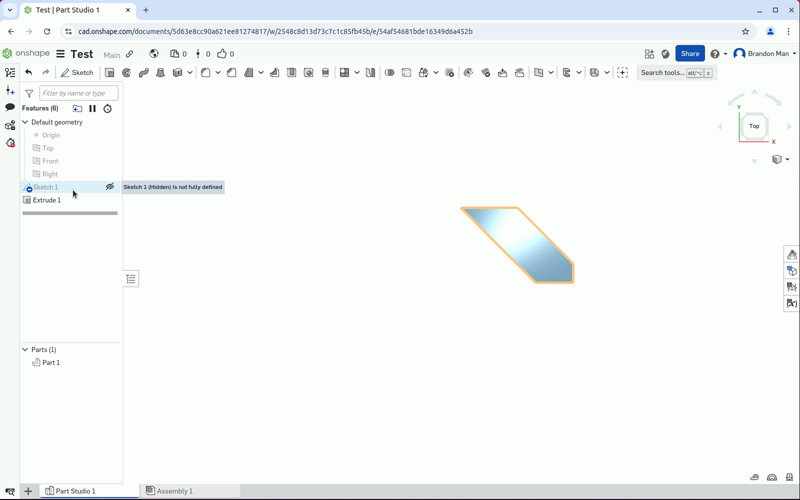
click(73, 189)
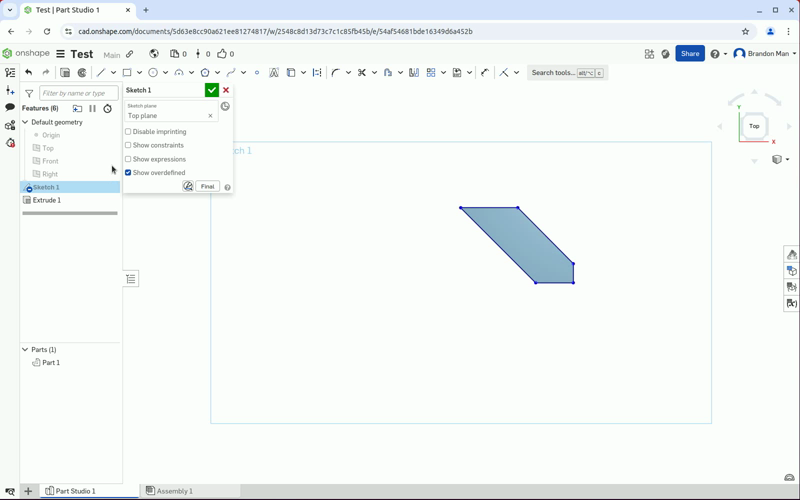
mouse_move(229, 92)
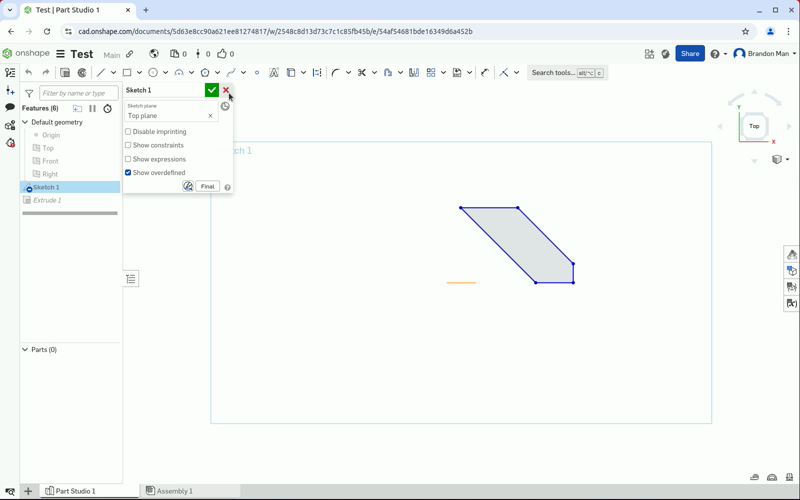
click(229, 92)
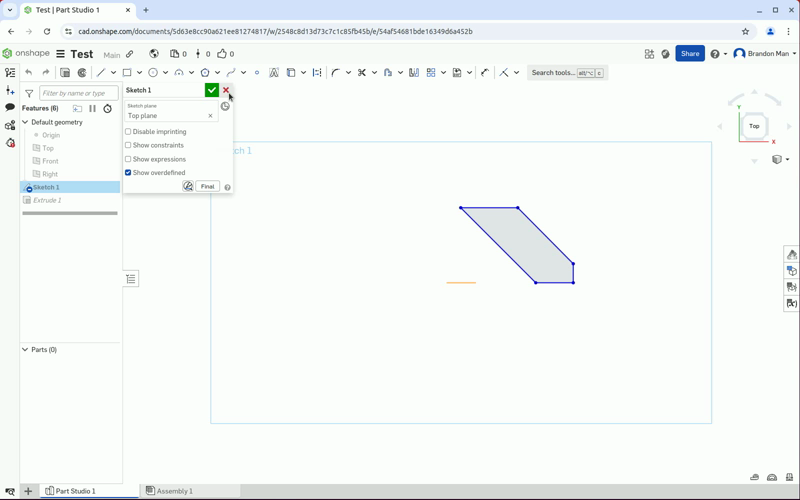
key(shift+s)
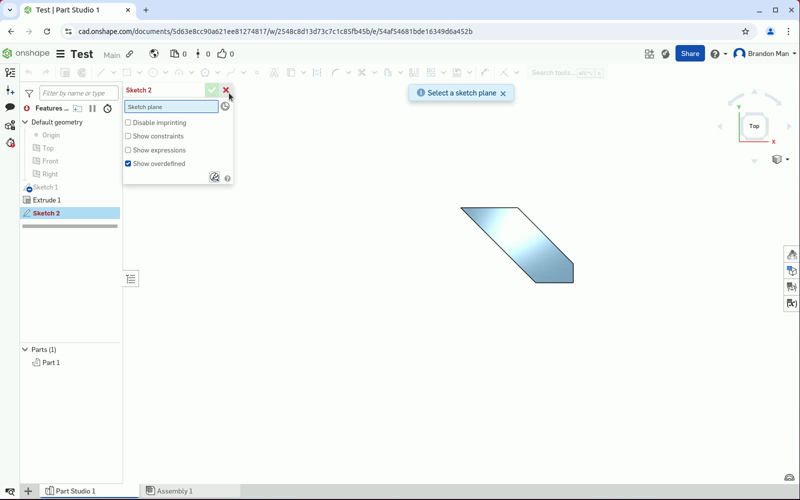
mouse_move(73, 150)
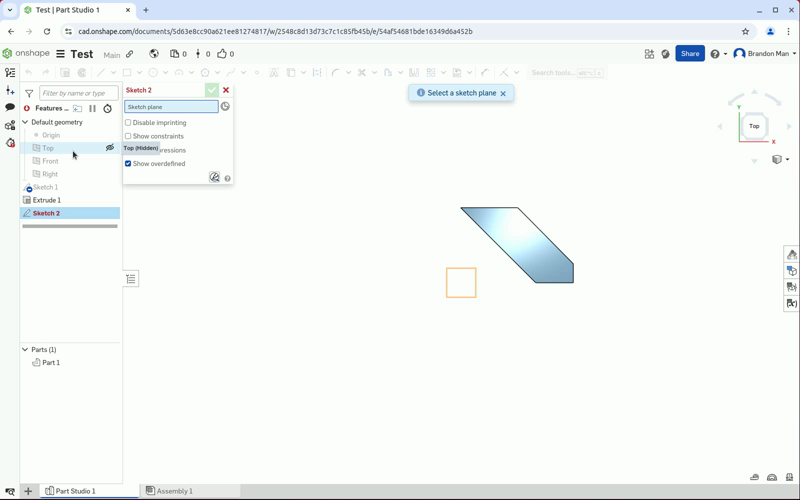
click(73, 150)
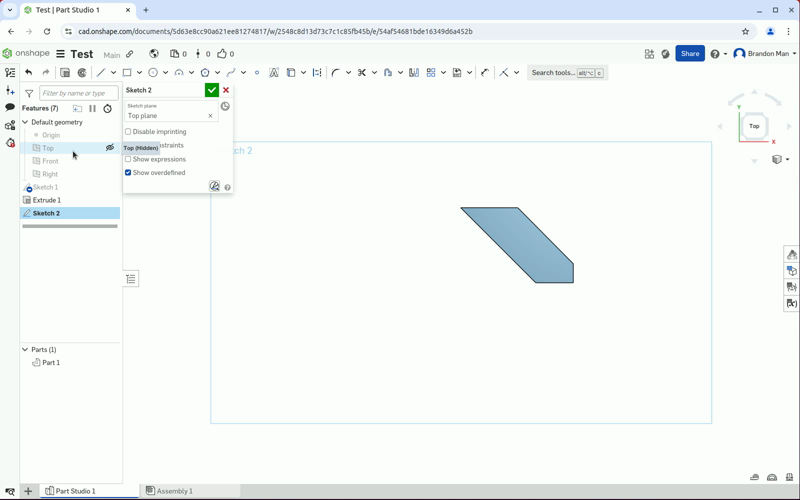
mouse_move(73, 352)
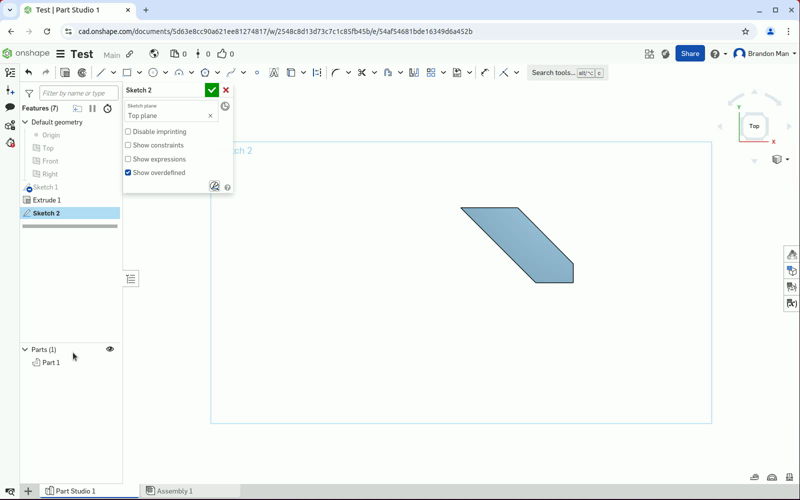
key(y)
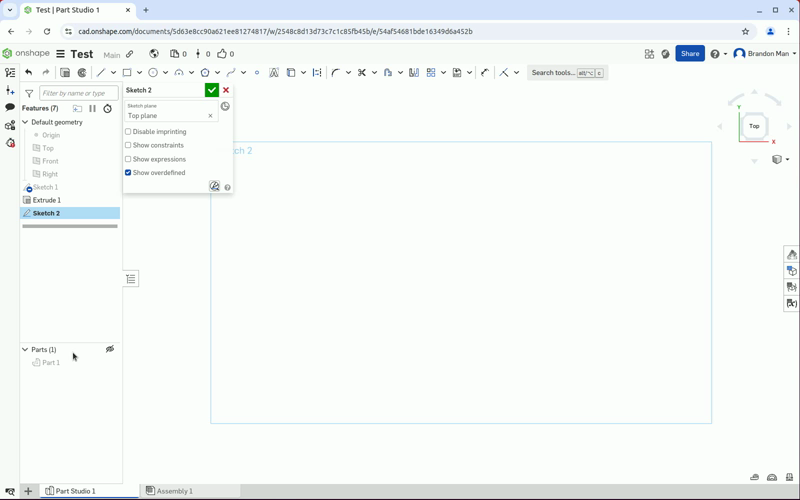
key(l)
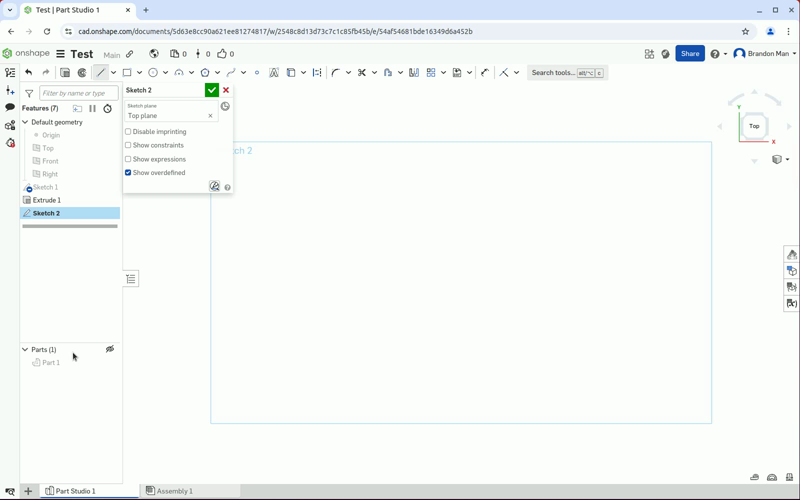
key_down(shift)
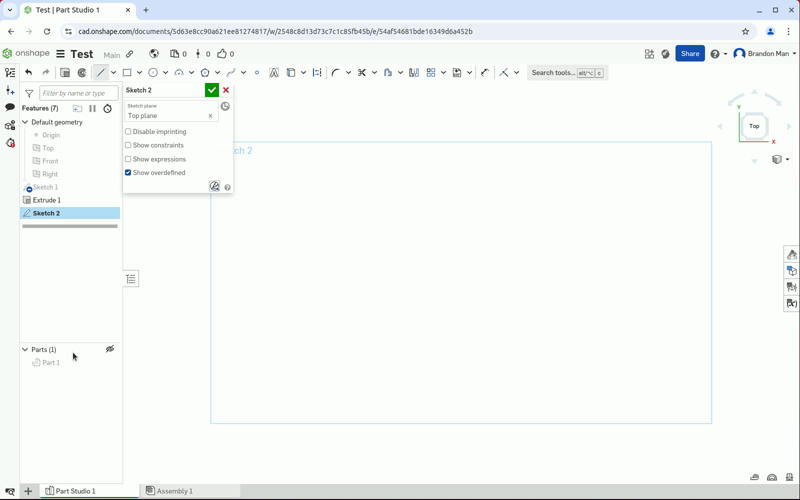
mouse_move(460, 282)
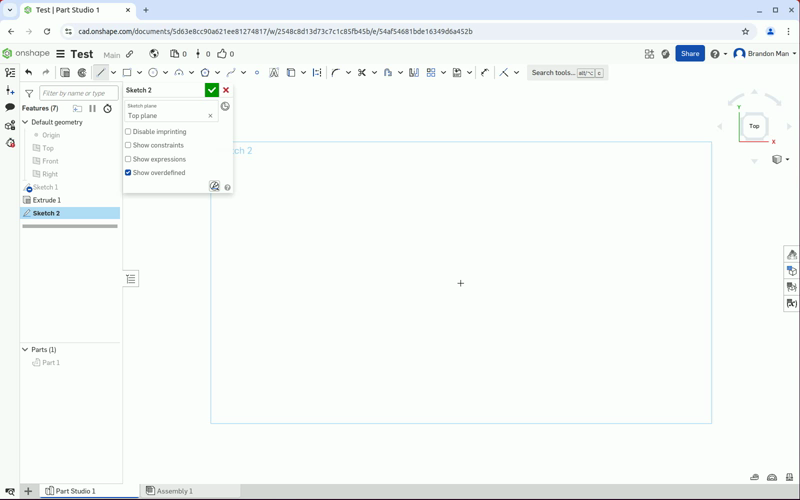
click(460, 282)
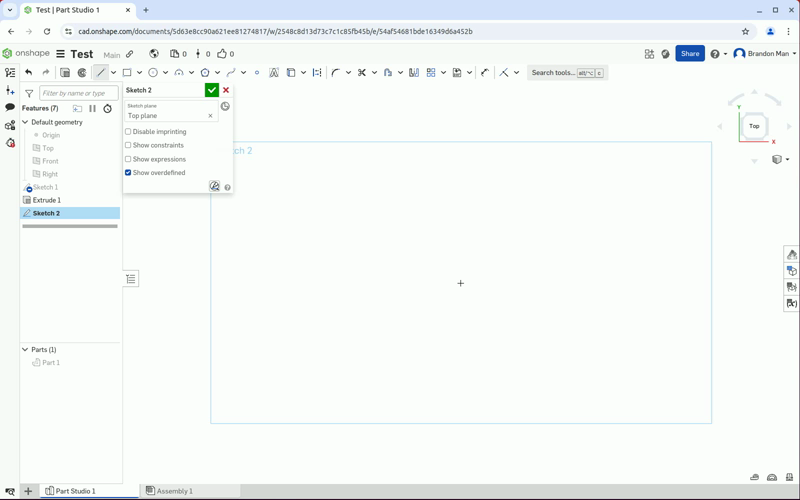
key_up(shift)
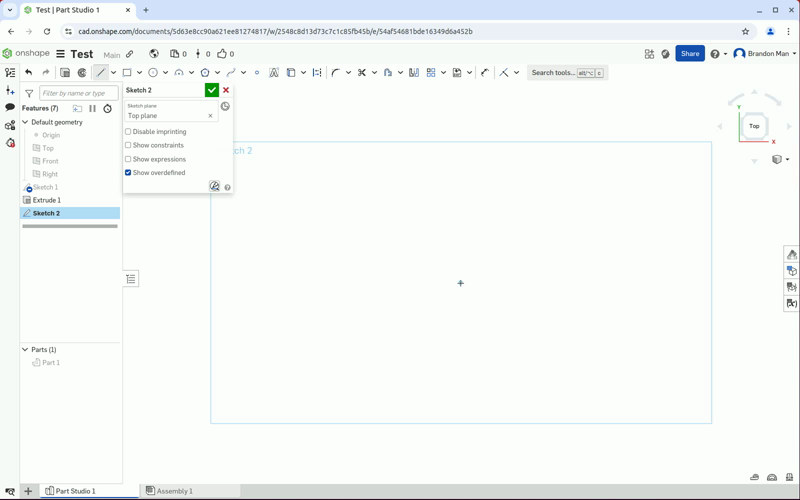
key_down(shift)
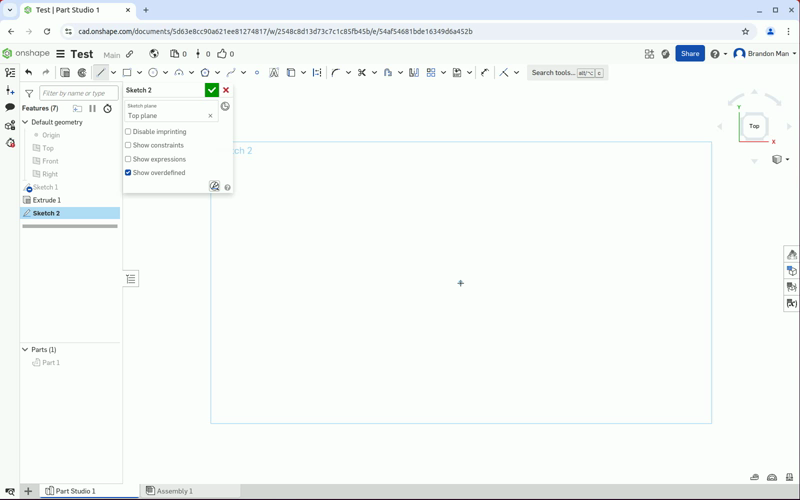
mouse_move(536, 282)
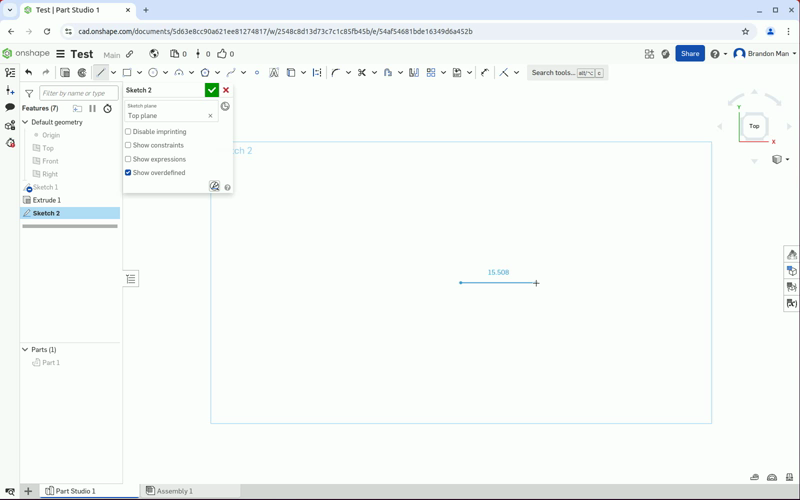
click(536, 282)
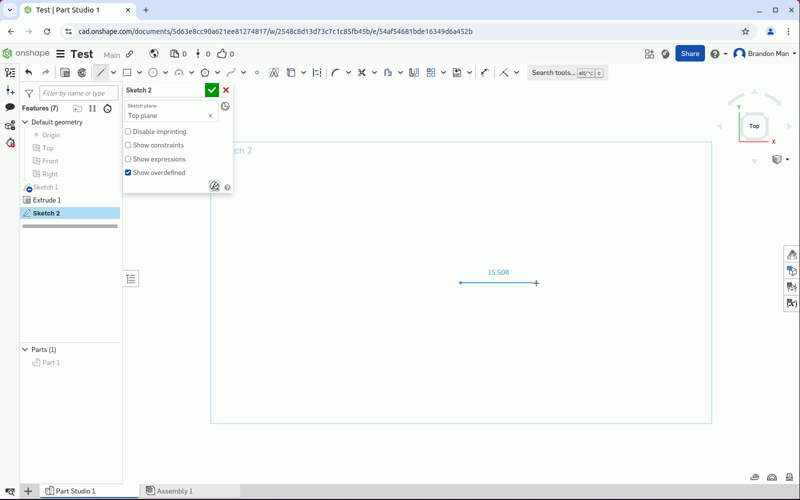
key_up(shift)
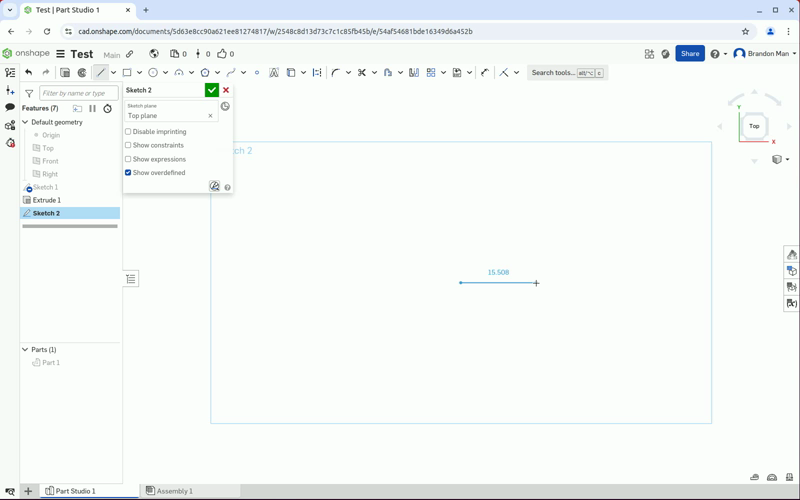
key_down(shift)
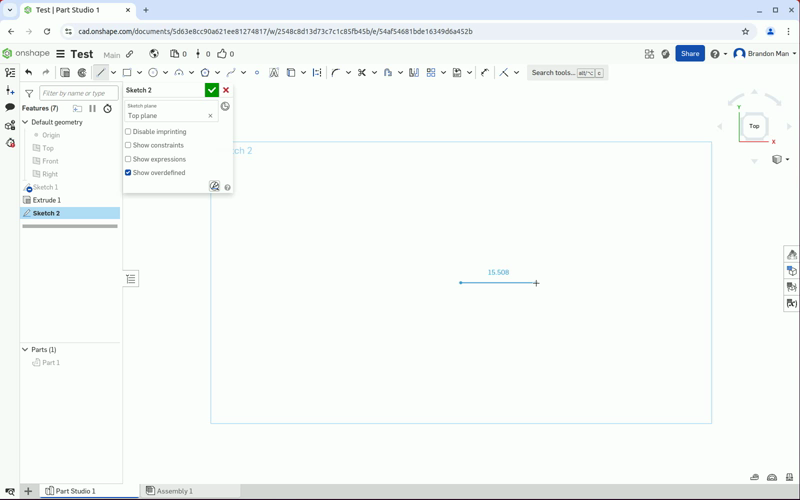
mouse_move(460, 207)
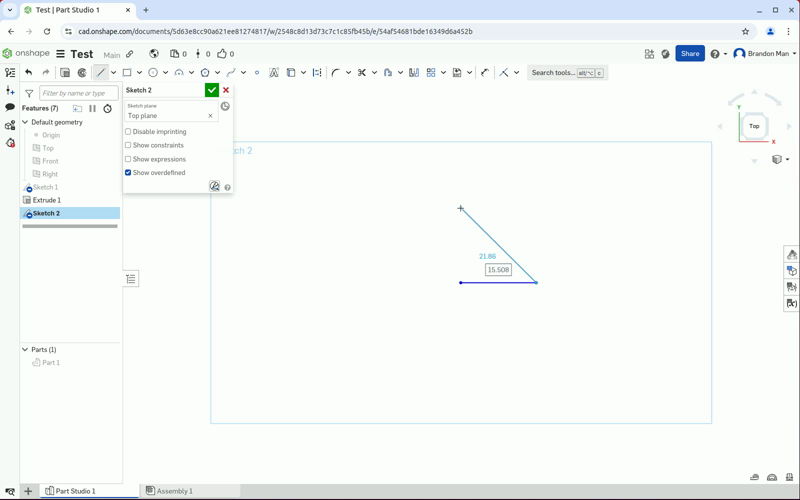
click(460, 207)
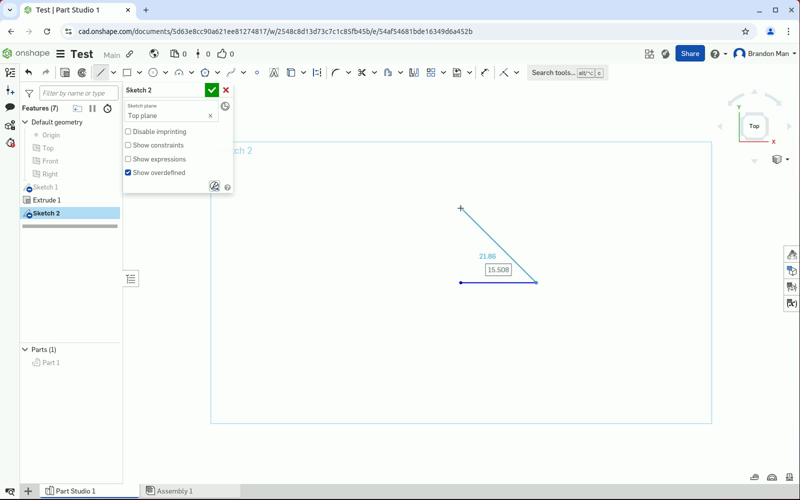
key_up(shift)
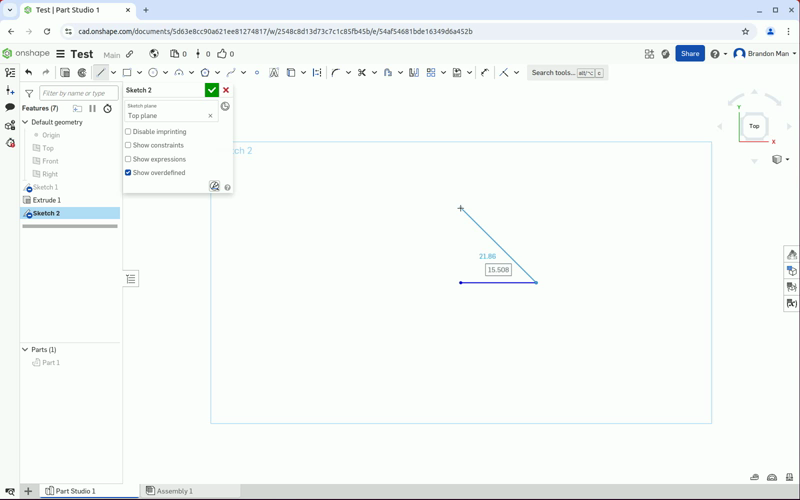
key_down(shift)
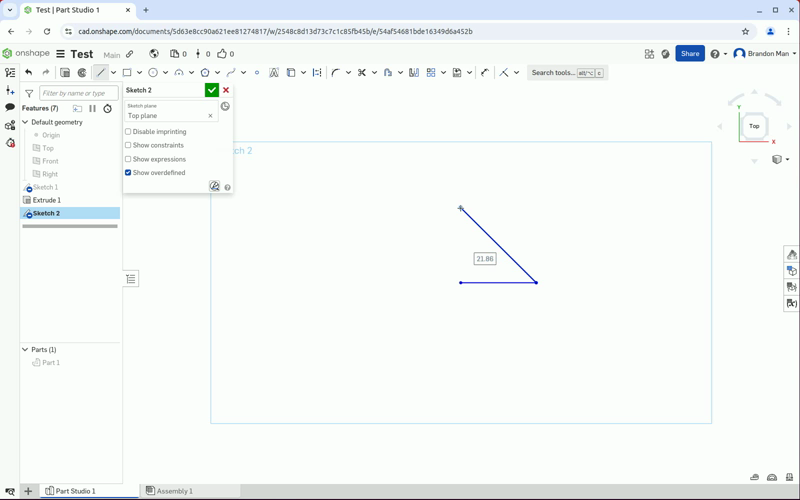
mouse_move(460, 282)
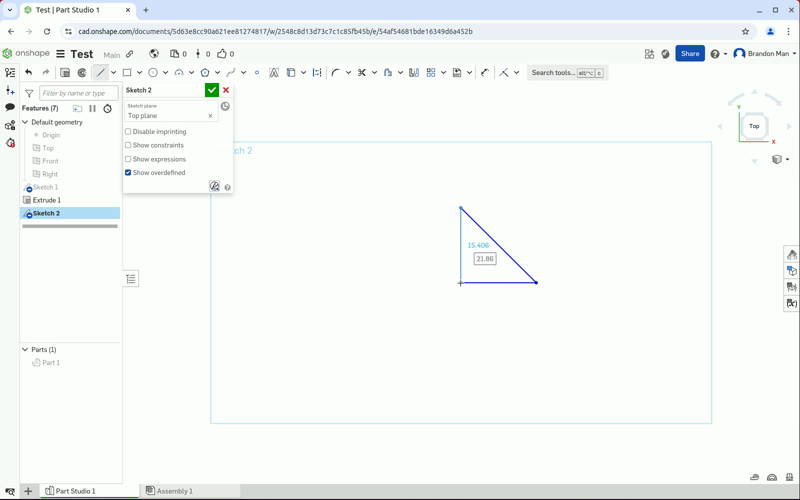
key_up(shift)
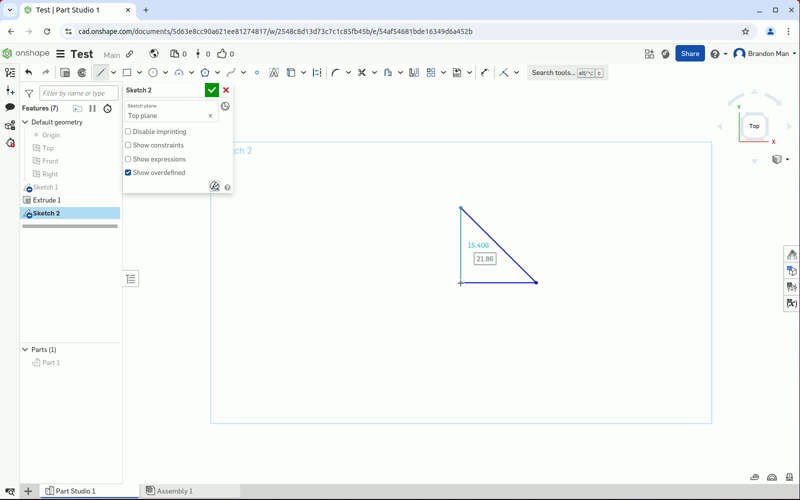
click(460, 282)
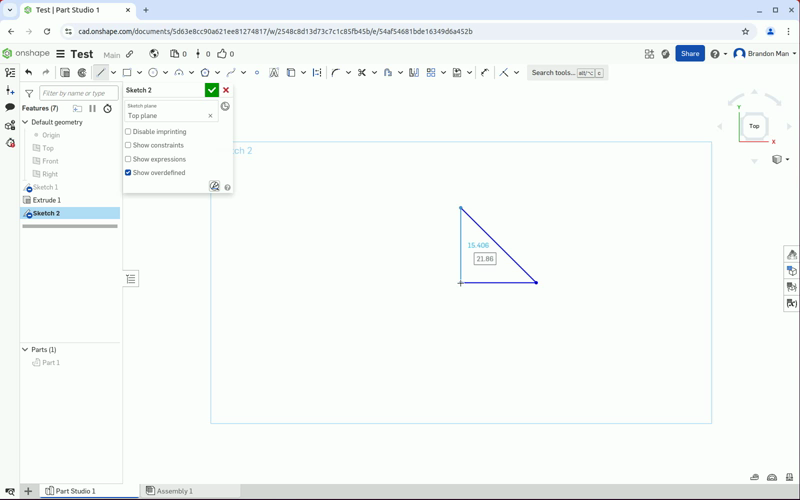
key(esc)
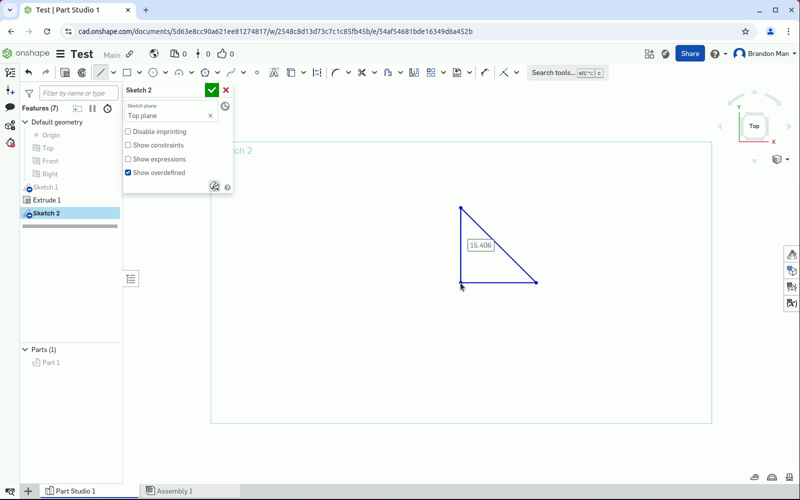
mouse_move(496, 280)
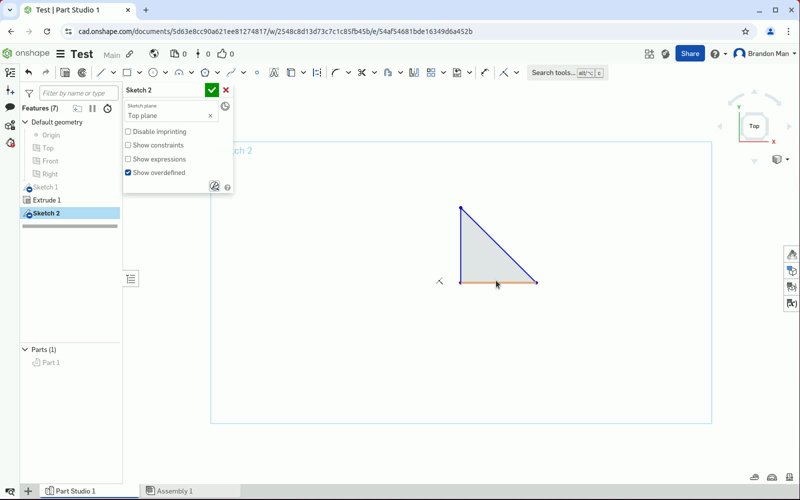
click(496, 280)
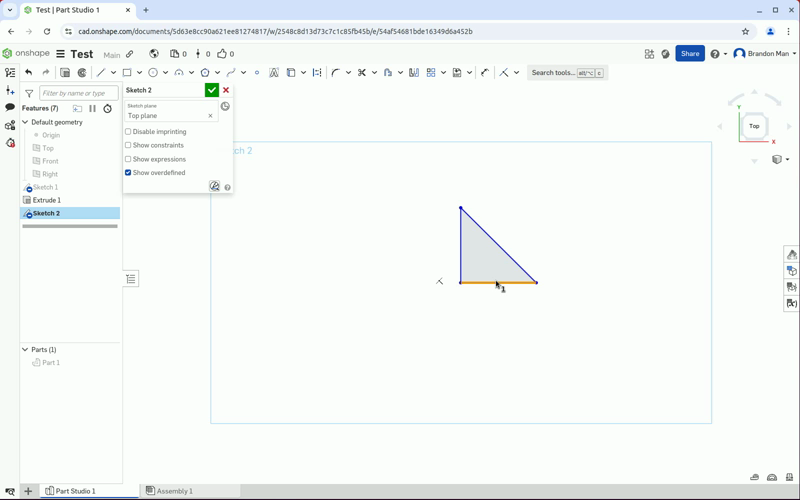
mouse_move(73, 352)
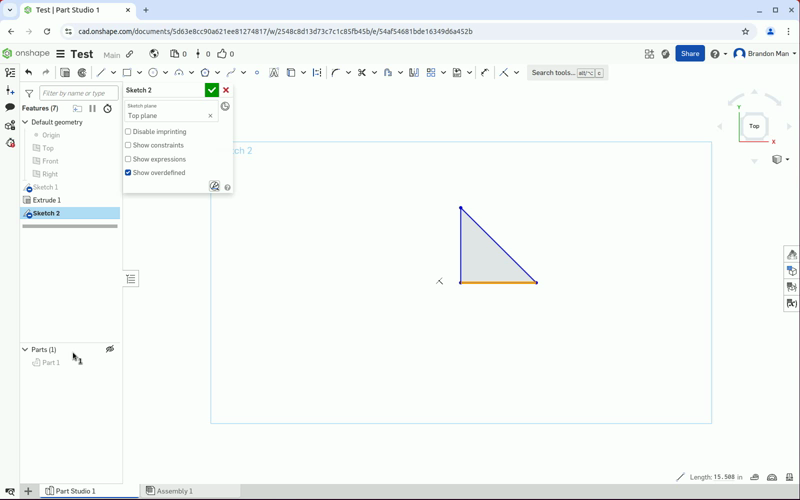
key(shift+y)
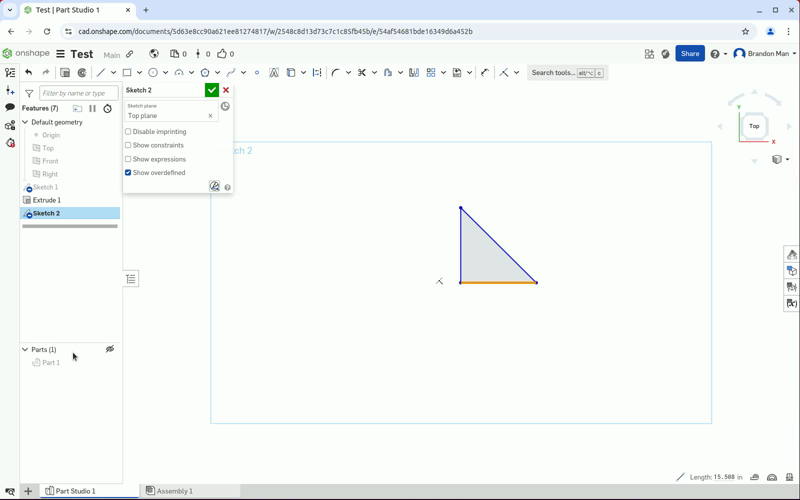
key(shift+e)
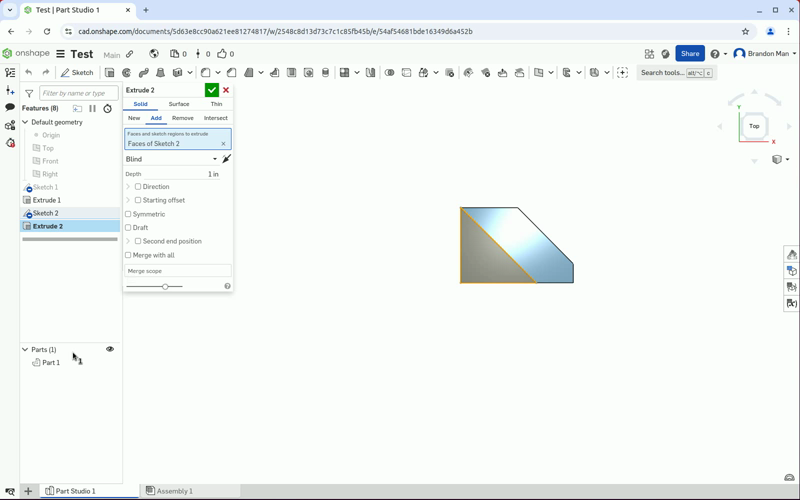
mouse_move(143, 106)
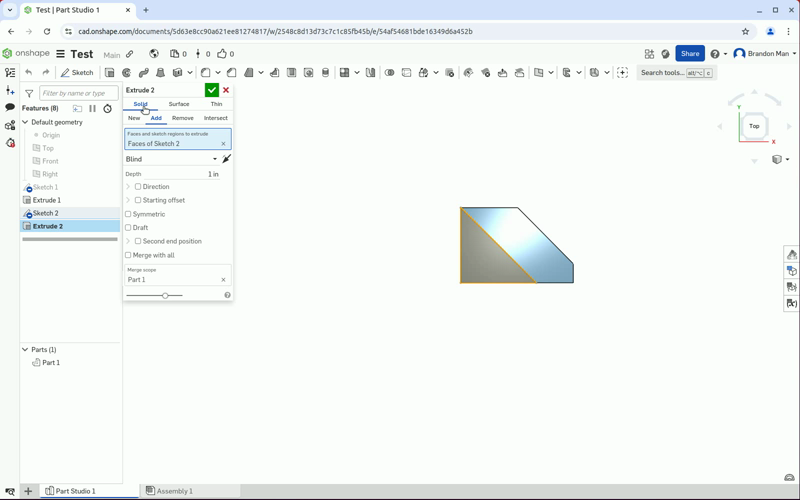
click(143, 106)
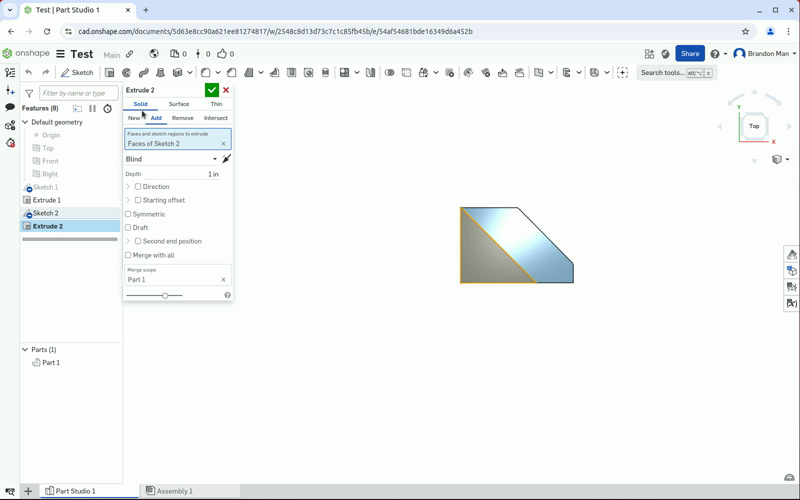
mouse_move(137, 120)
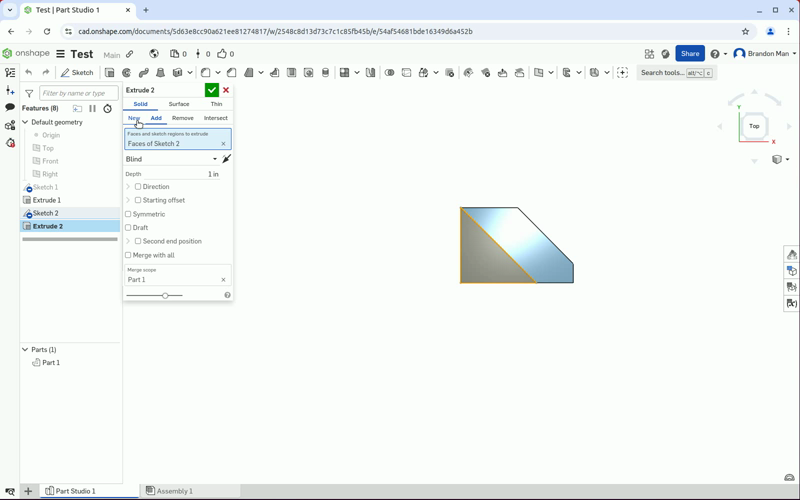
click(137, 120)
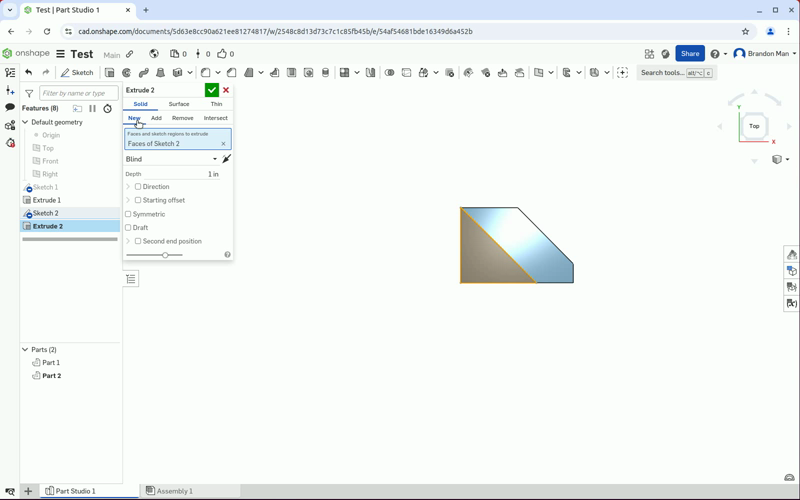
key(tab, 4)
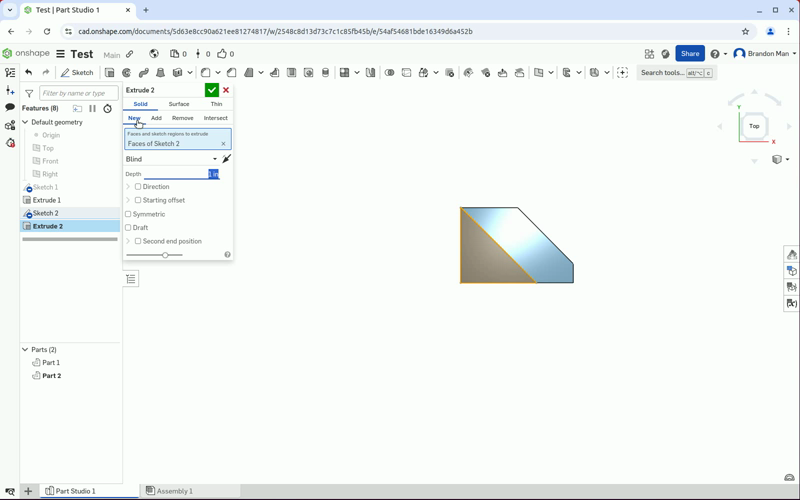
text(15.405)
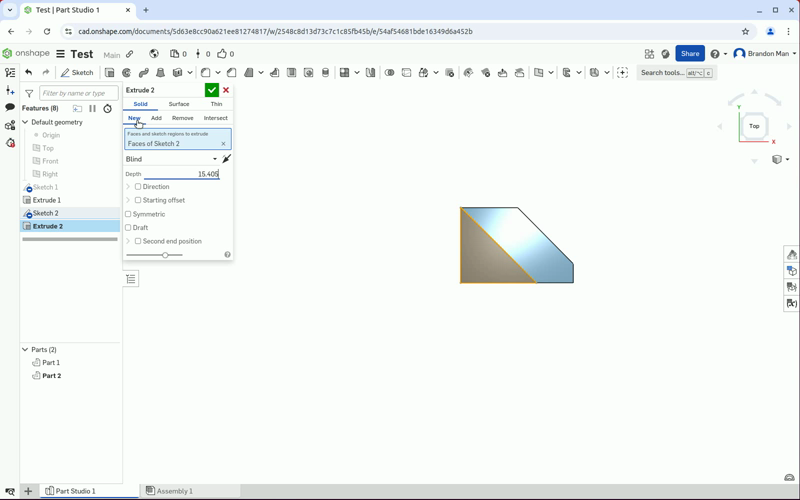
key(enter)
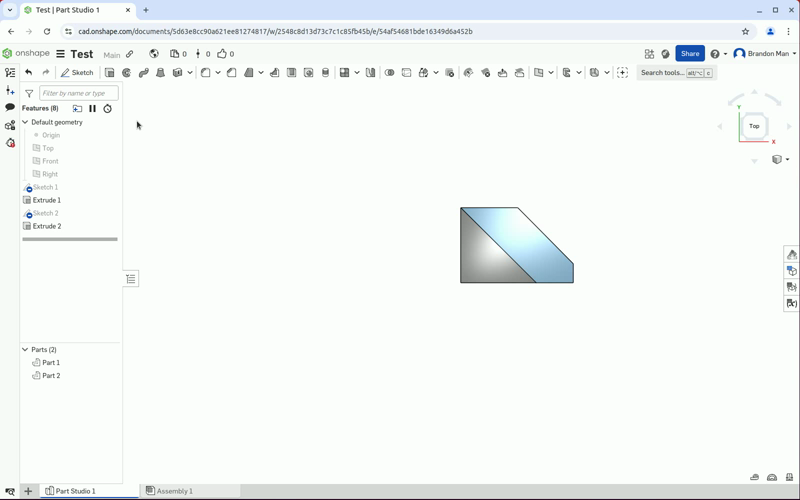
key(shift+h)
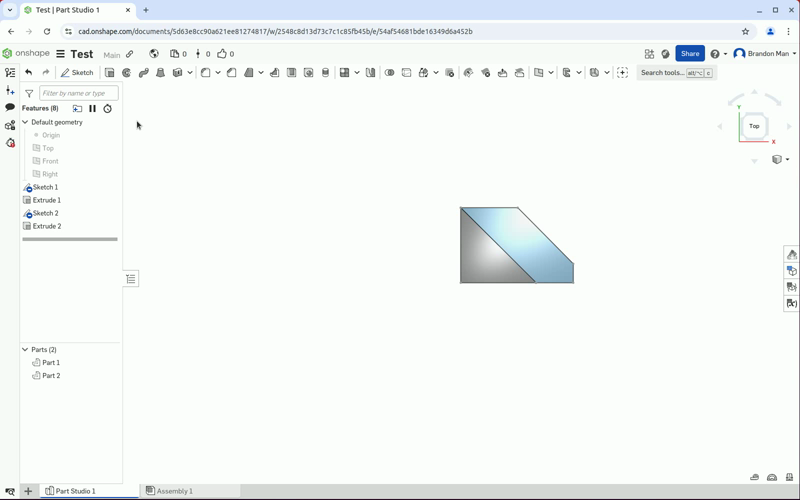
key(shift+h)
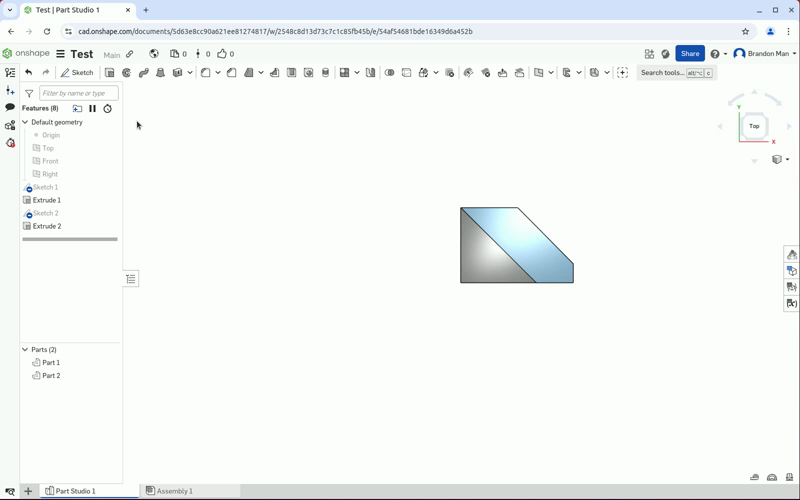
mouse_move(73, 189)
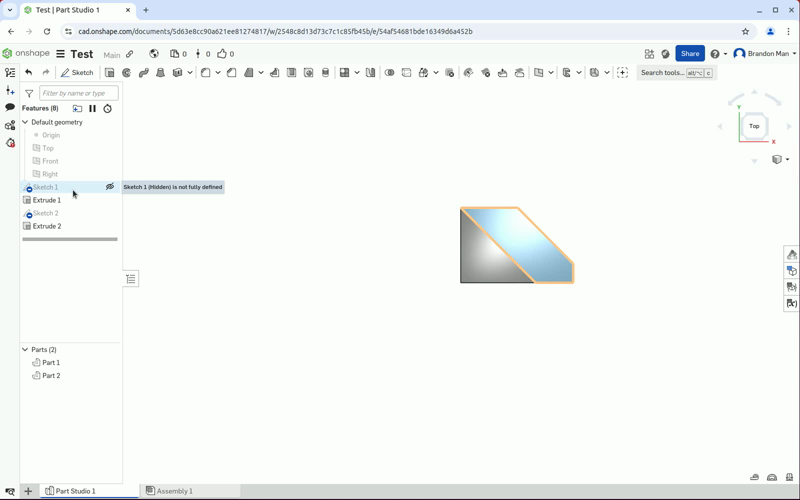
click(73, 189)
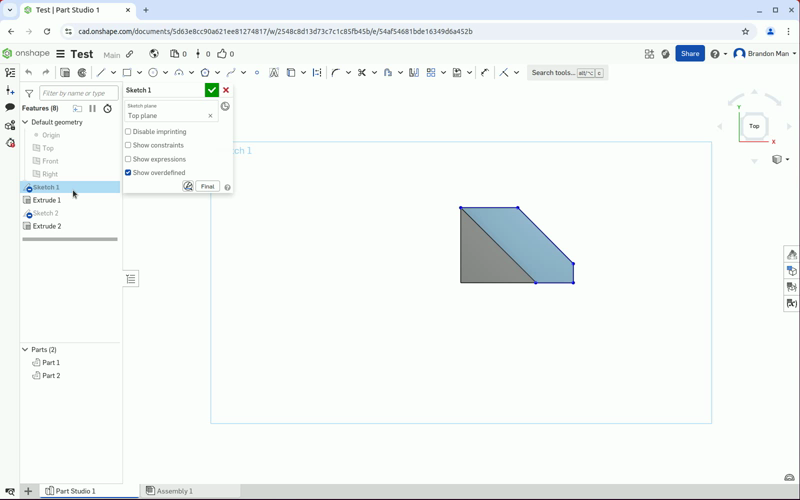
mouse_move(229, 92)
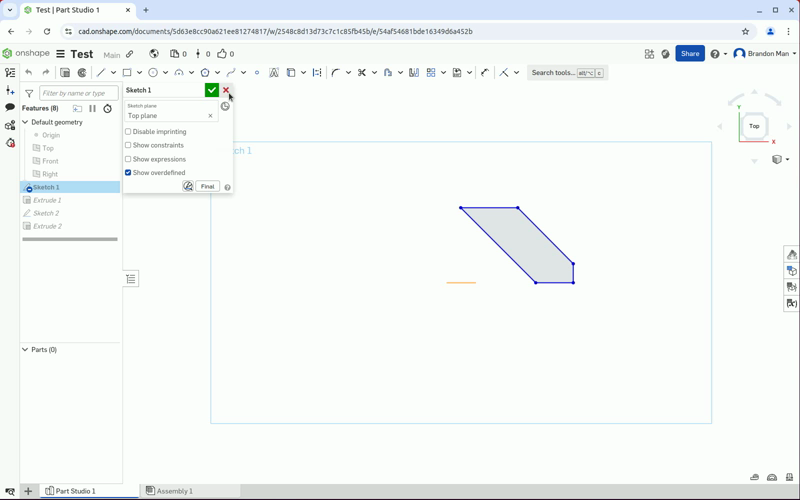
click(229, 92)
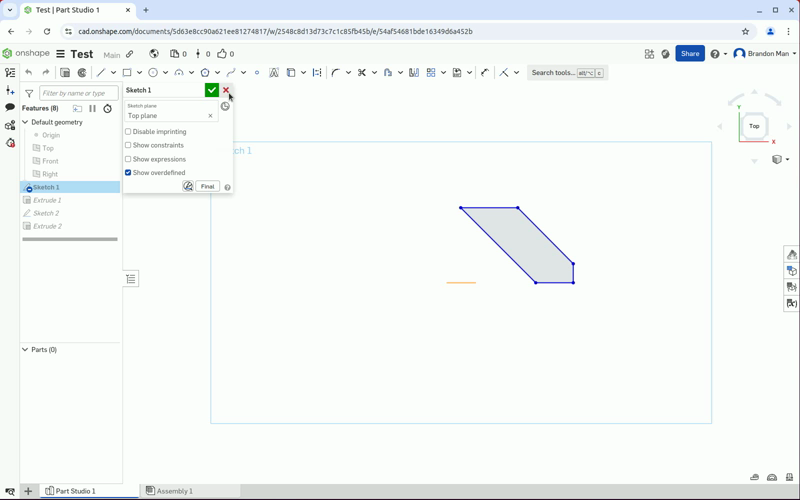
key(shift+s)
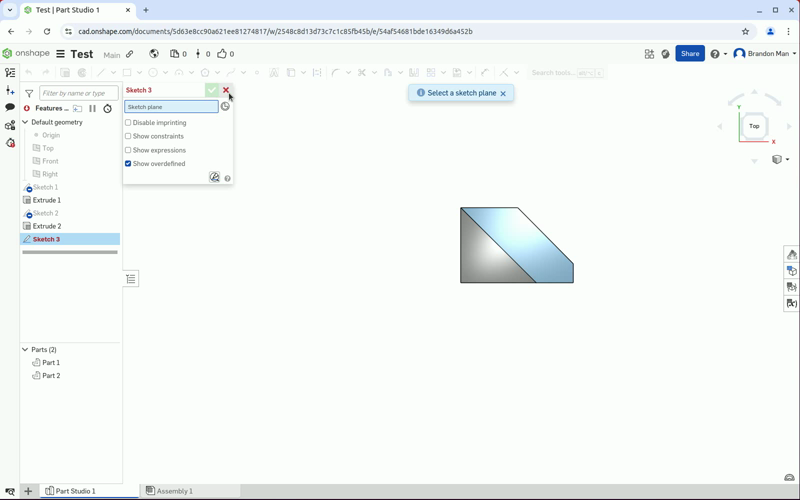
mouse_move(73, 150)
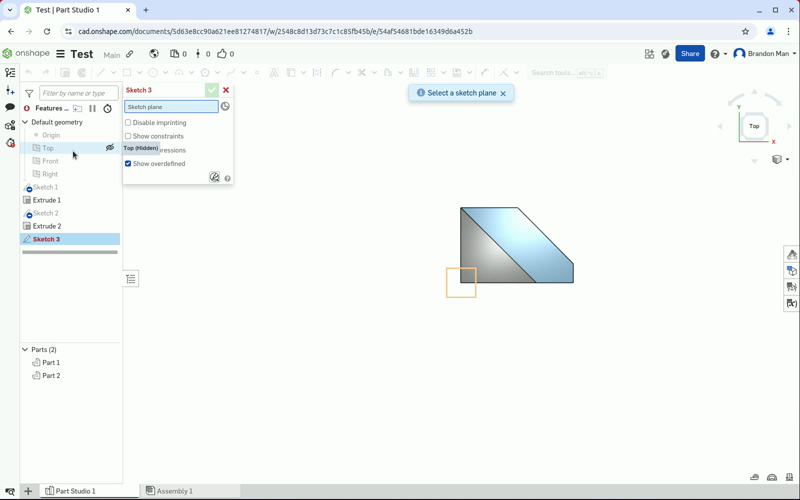
click(73, 150)
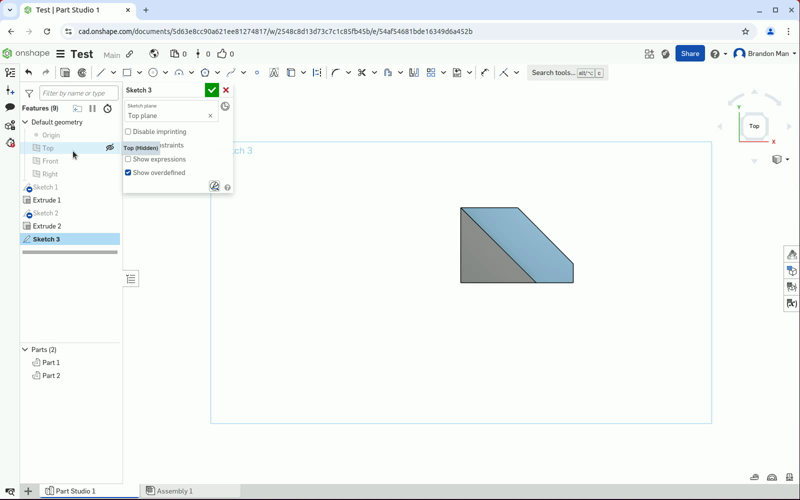
mouse_move(73, 352)
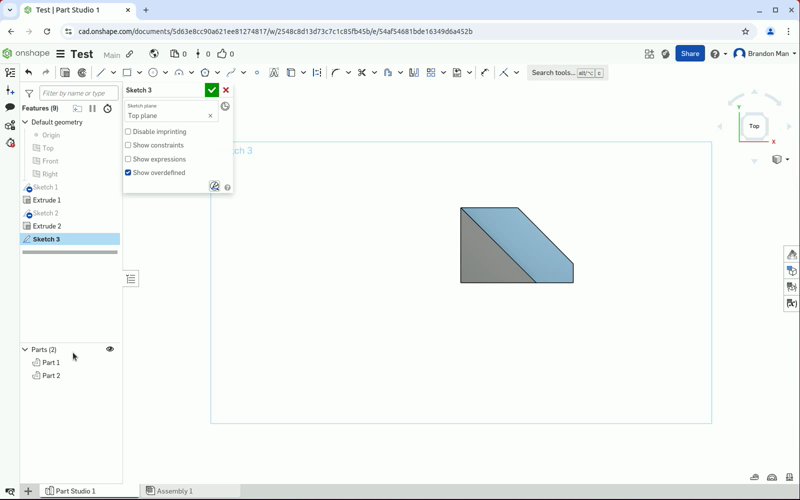
key(y)
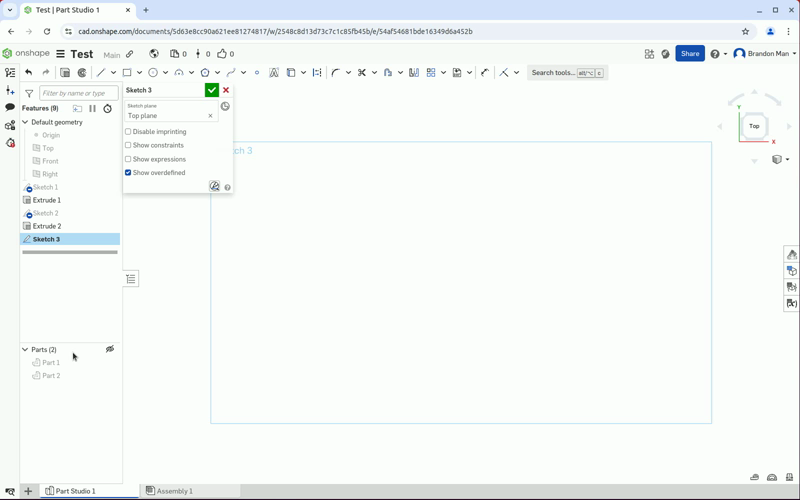
key(l)
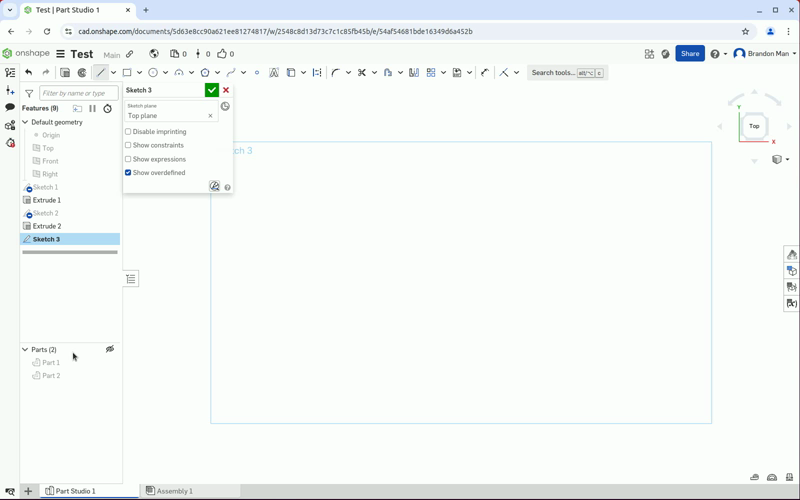
key_down(shift)
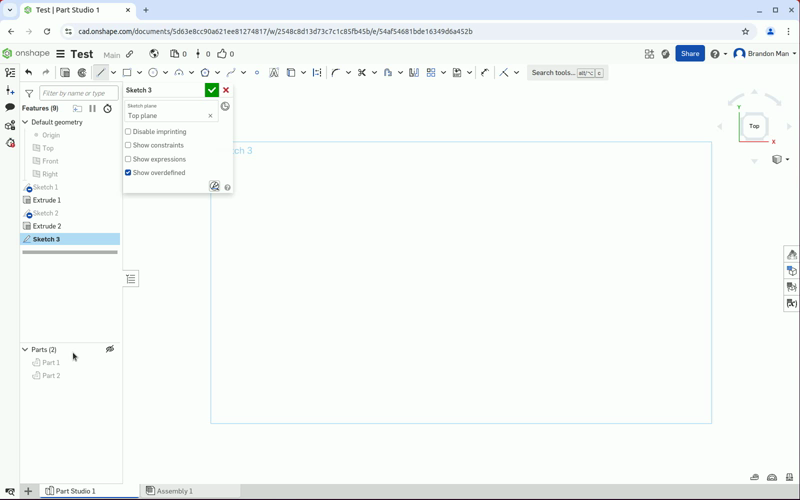
mouse_move(516, 207)
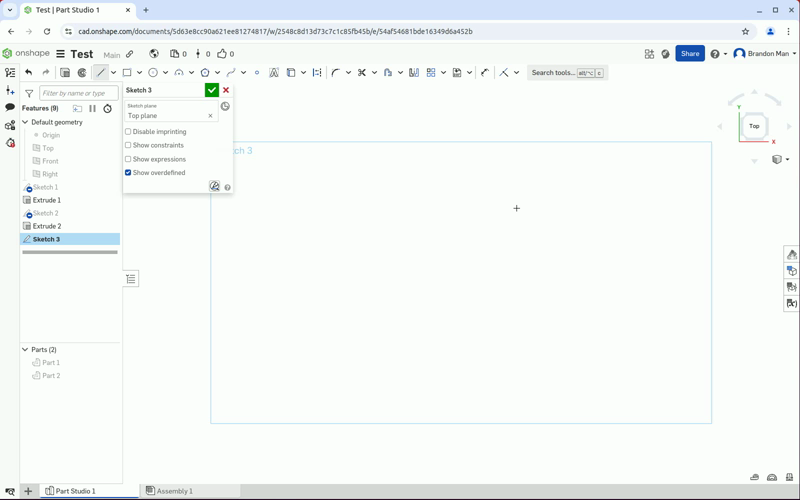
click(516, 207)
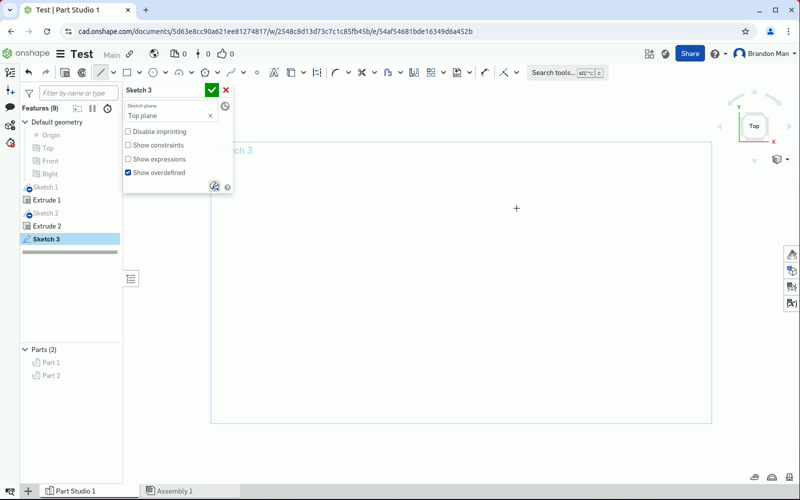
key_up(shift)
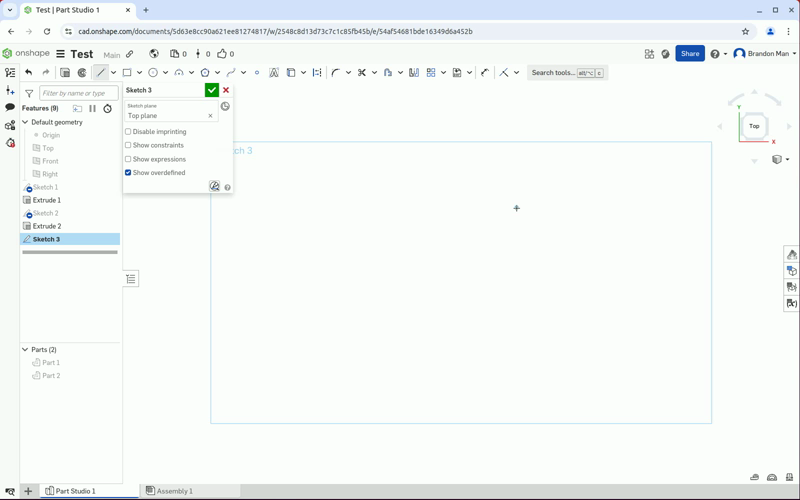
key_down(shift)
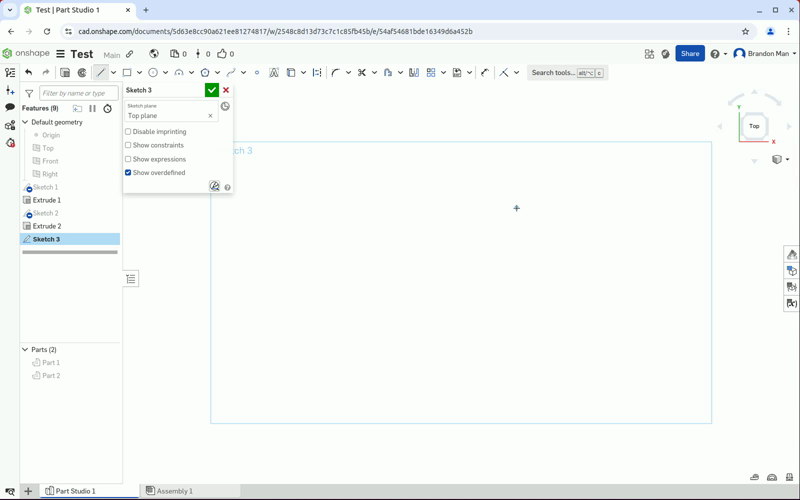
mouse_move(573, 264)
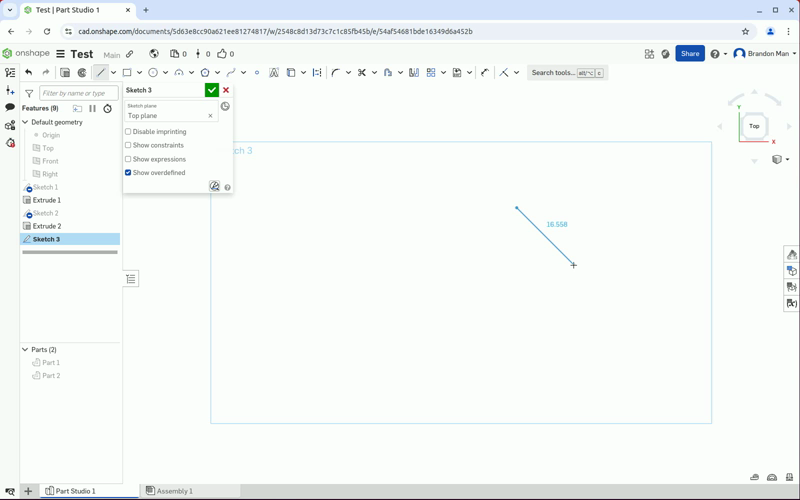
click(573, 264)
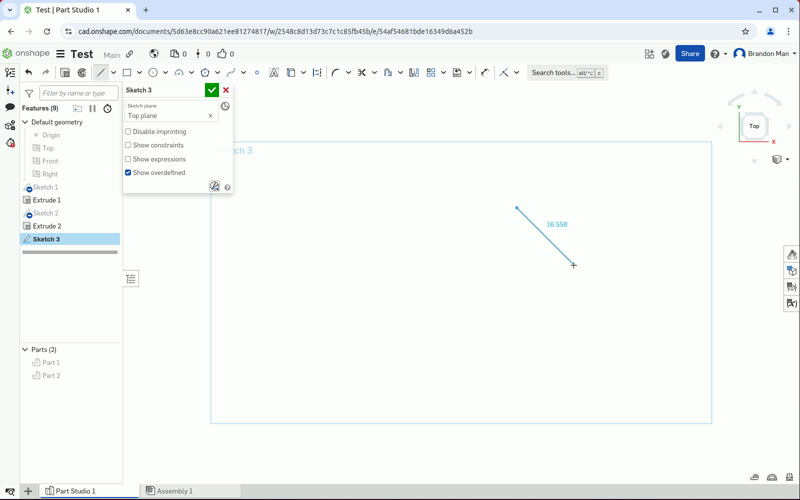
key_up(shift)
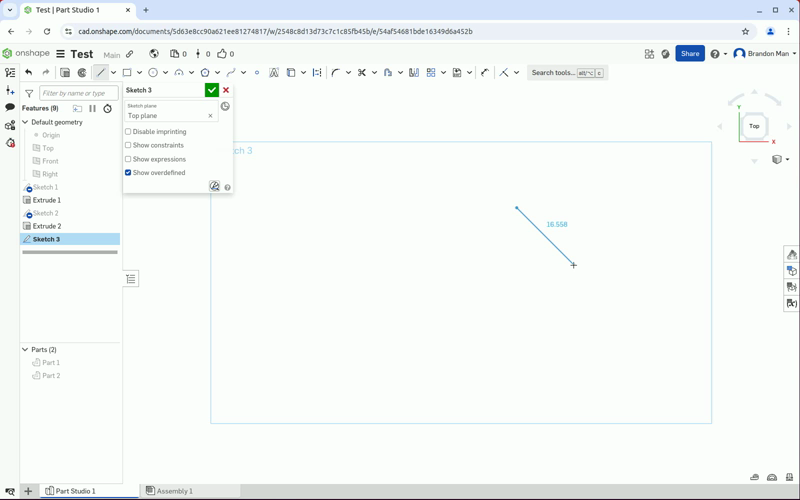
key_down(shift)
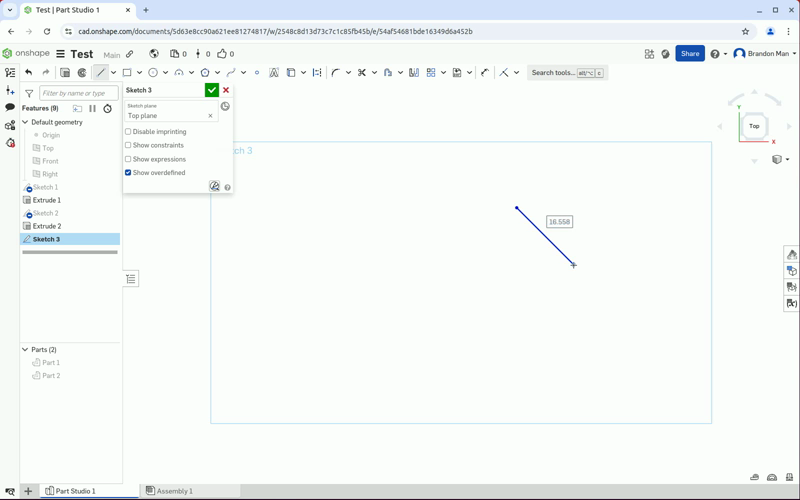
mouse_move(589, 264)
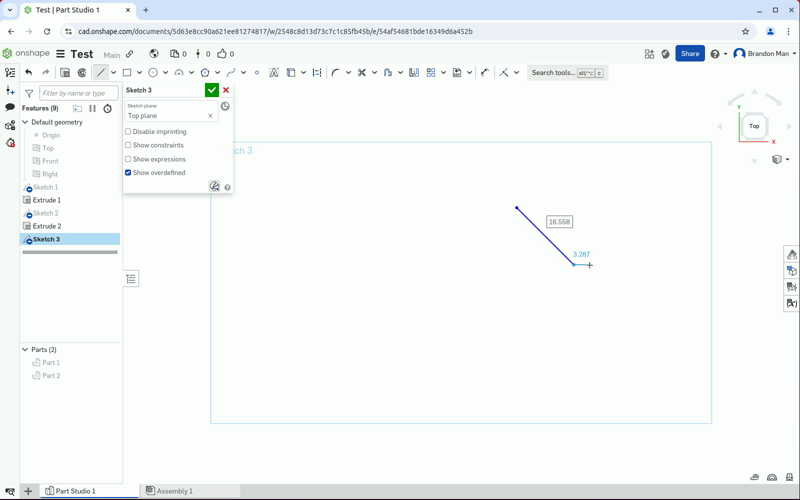
mouse_move(573, 207)
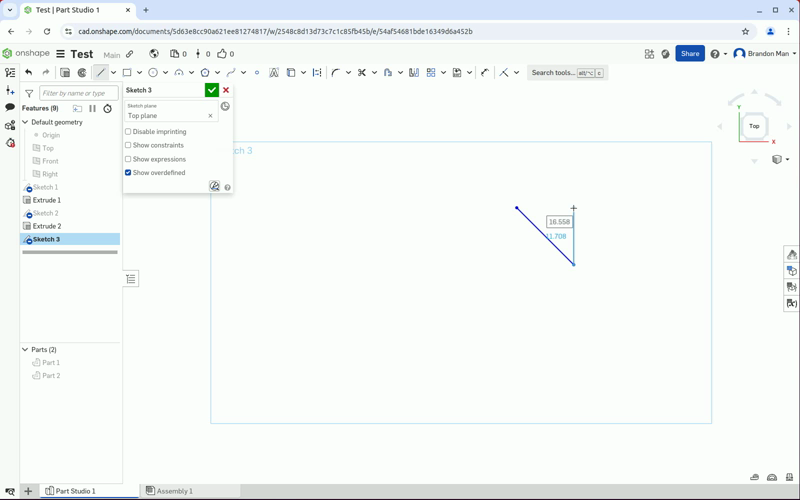
click(573, 207)
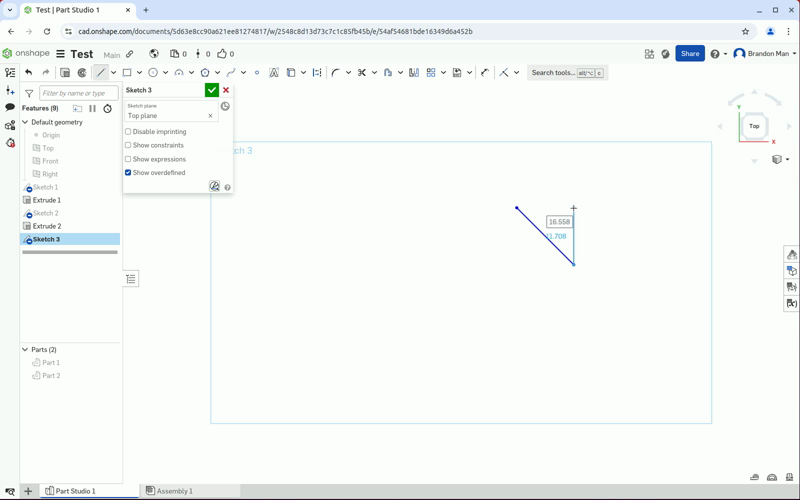
key_up(shift)
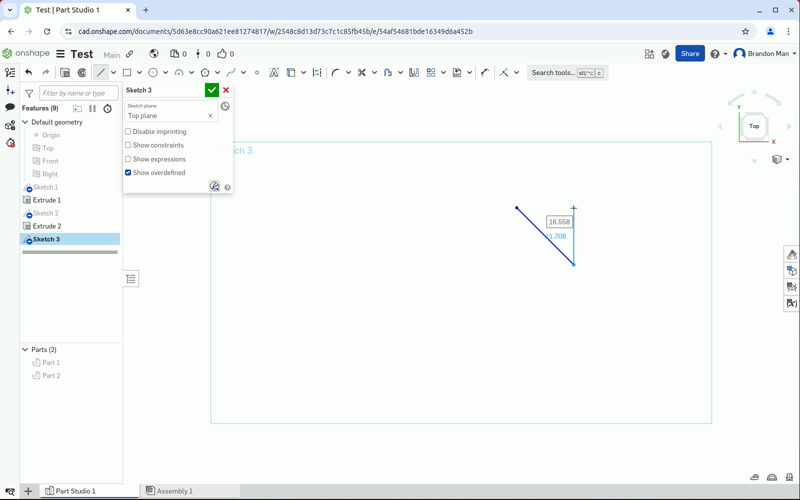
mouse_move(589, 207)
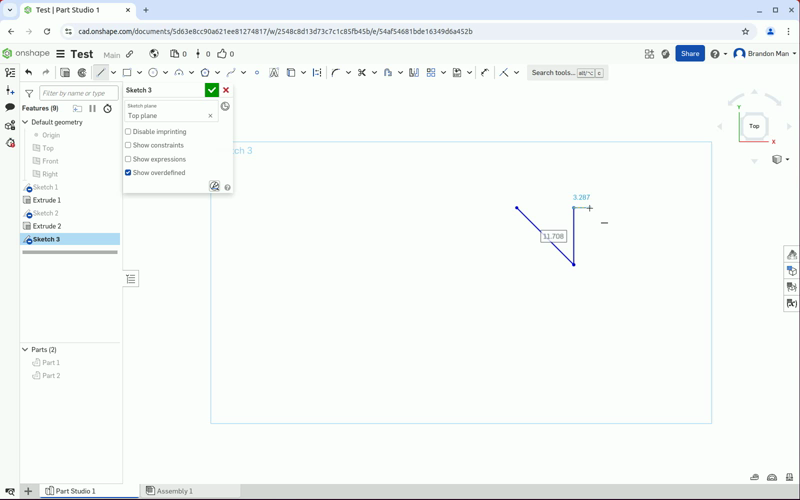
key_down(shift)
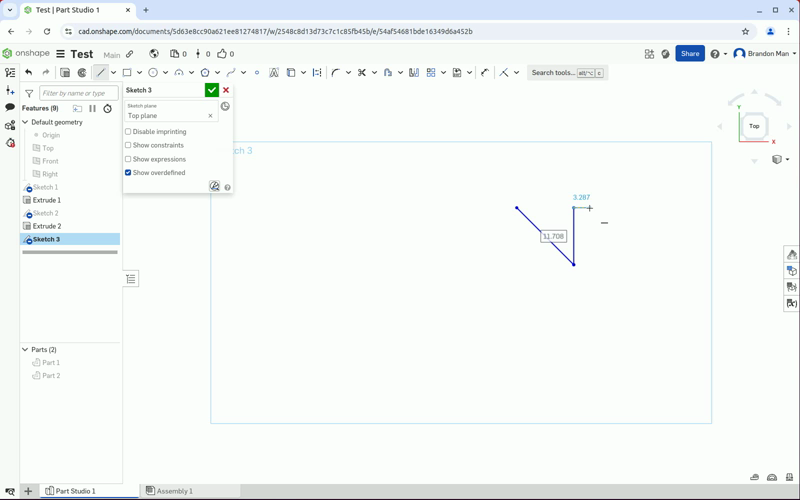
mouse_move(516, 207)
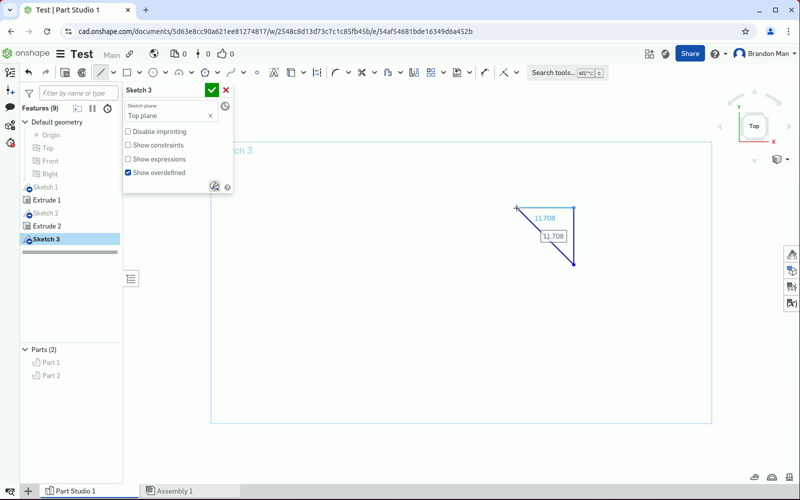
key_up(shift)
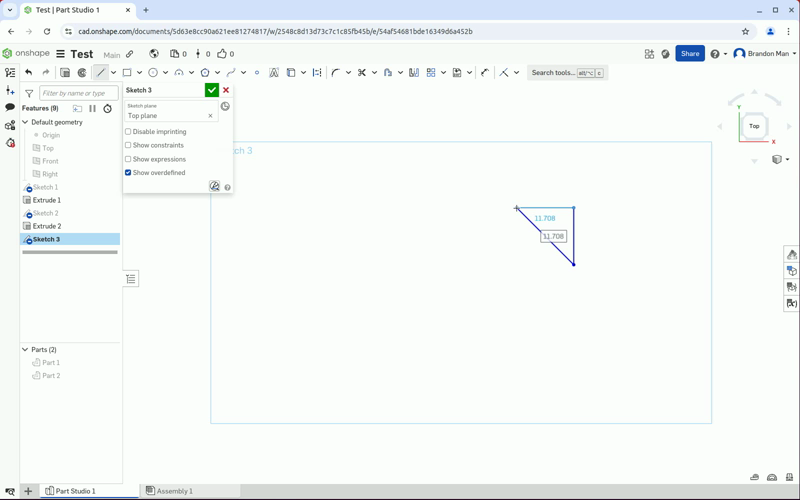
click(516, 207)
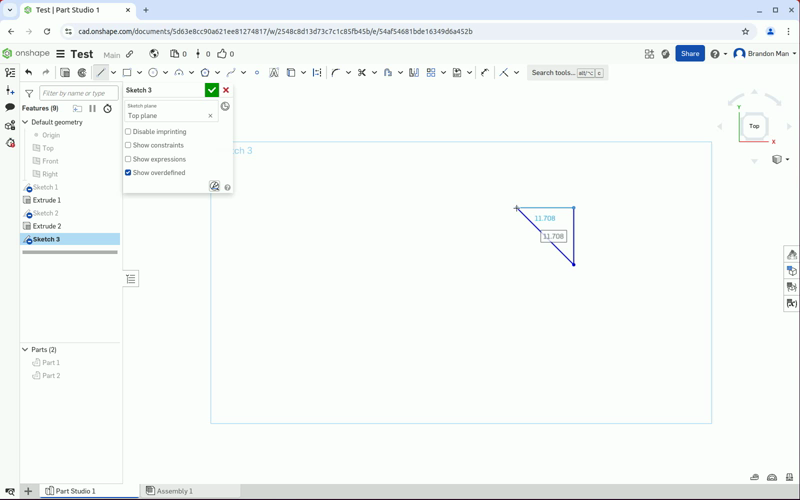
key(esc)
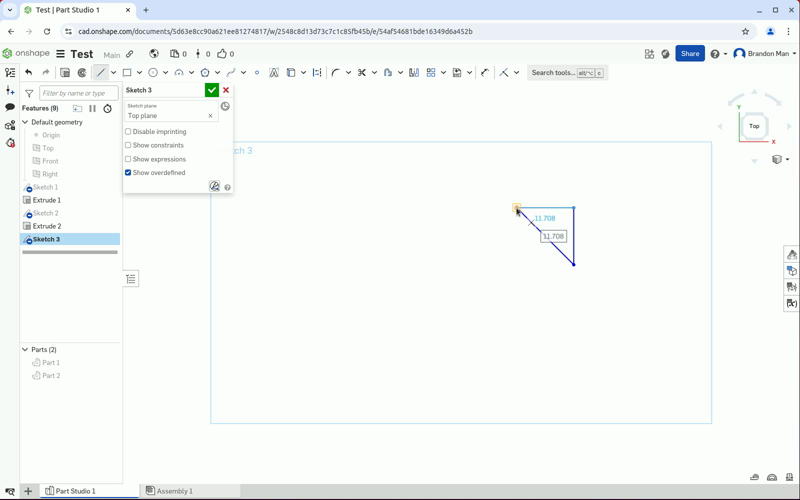
mouse_move(563, 211)
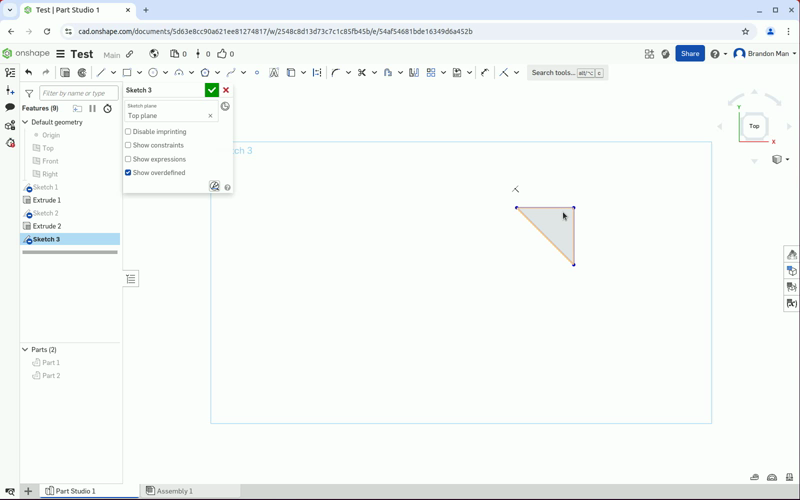
scroll(6)
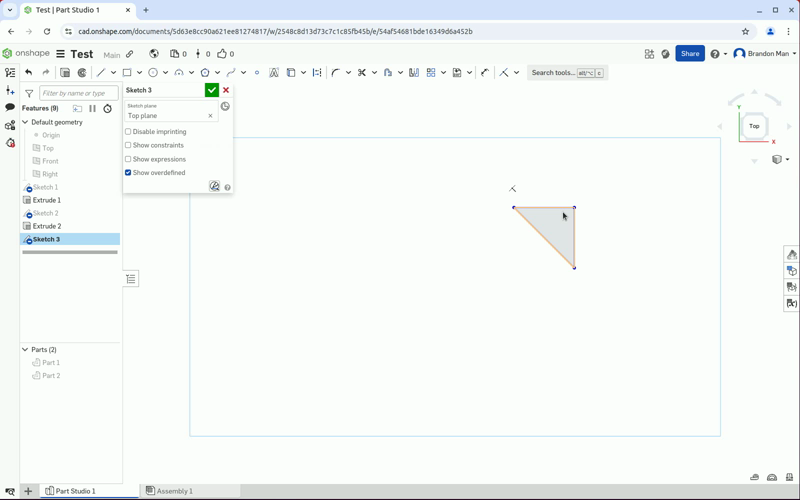
scroll(6)
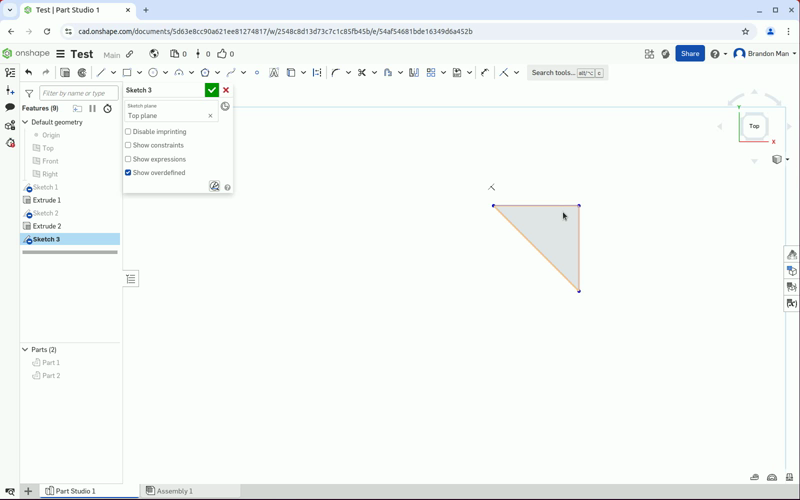
scroll(6)
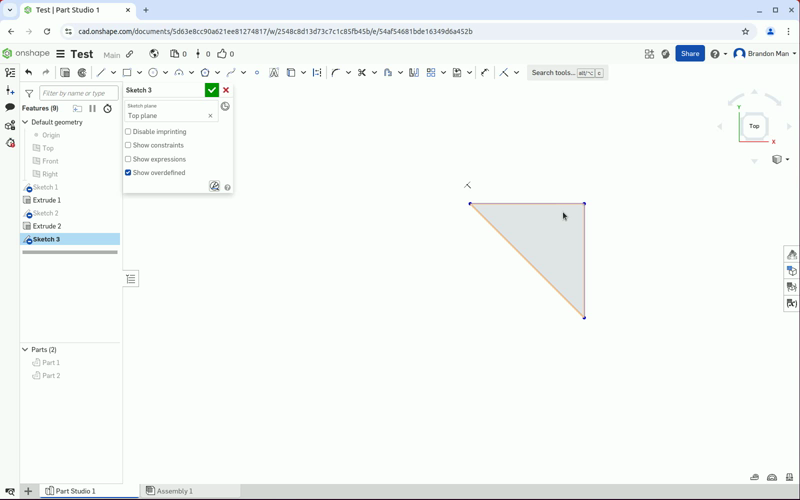
scroll(6)
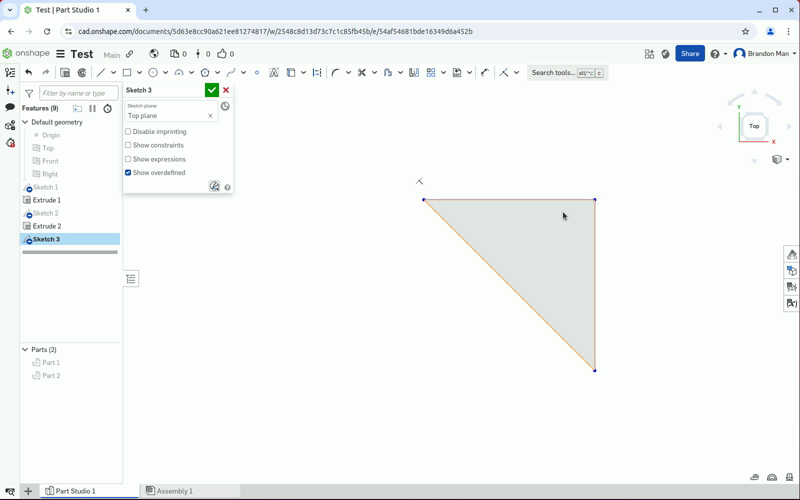
scroll(6)
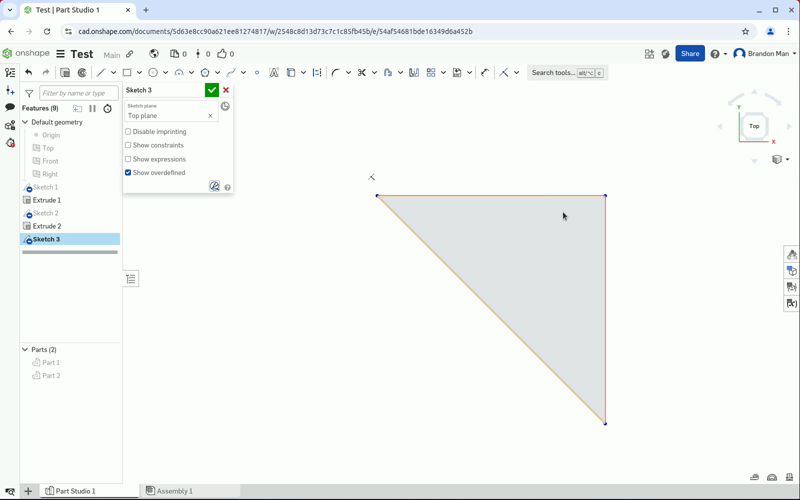
scroll(6)
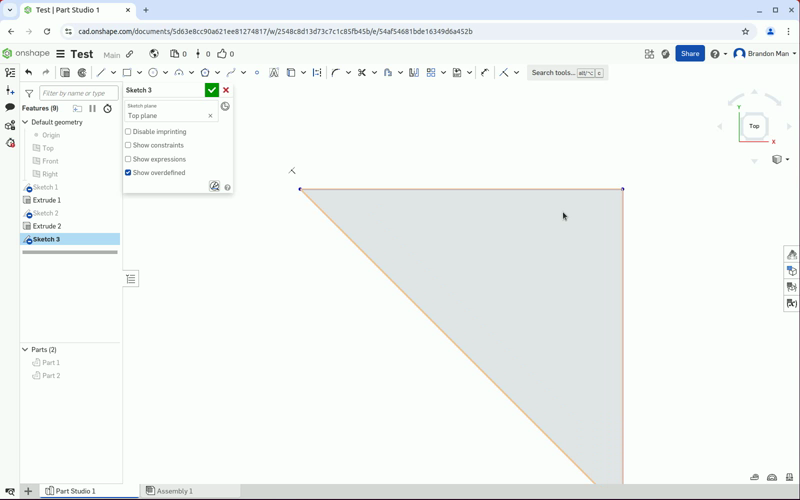
scroll(6)
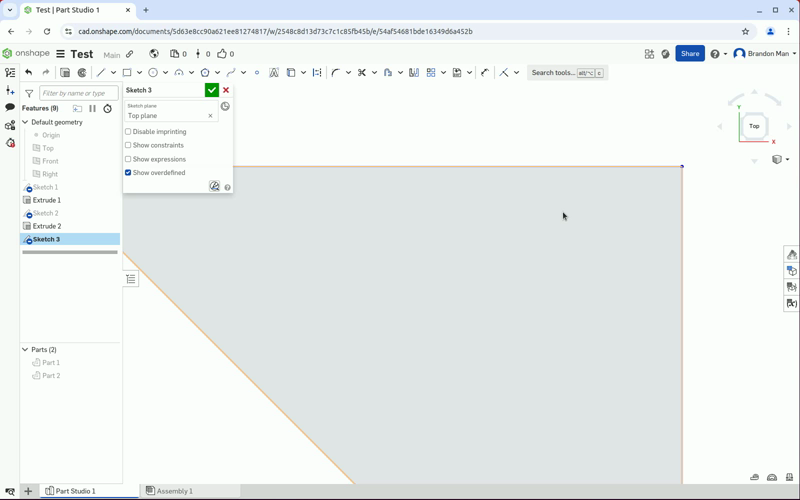
click(563, 211)
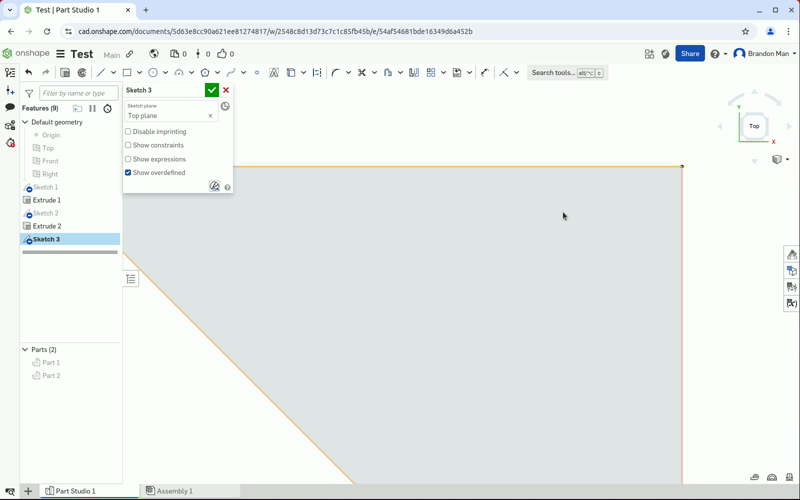
scroll(-6)
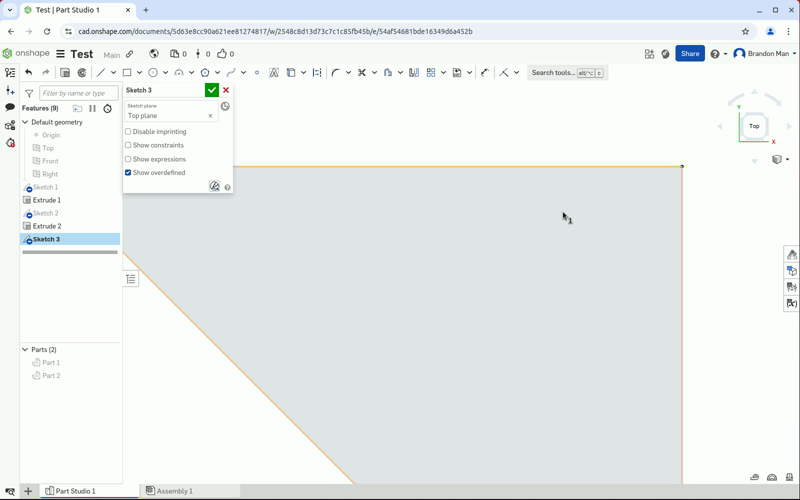
scroll(-6)
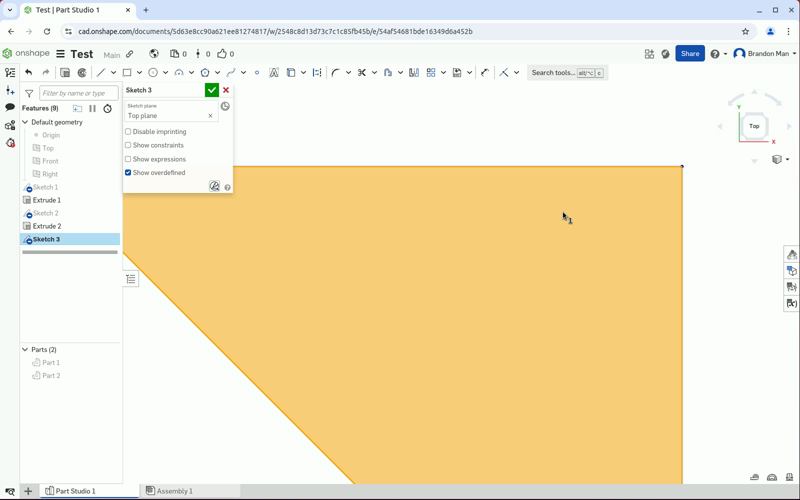
scroll(-6)
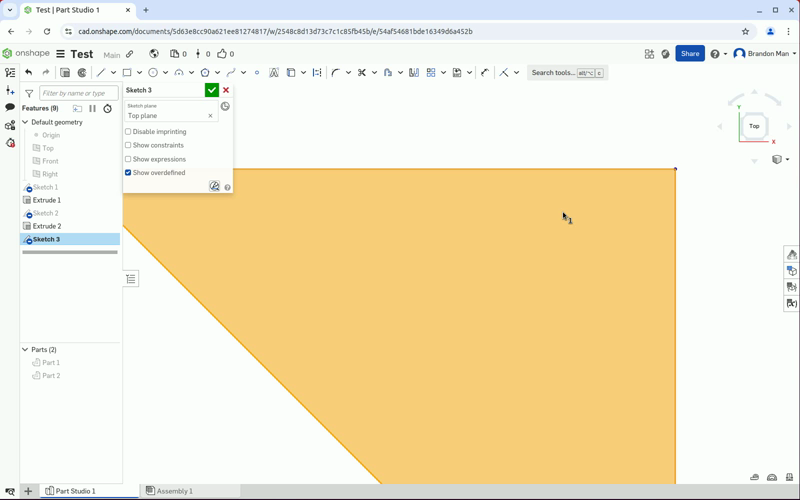
scroll(-6)
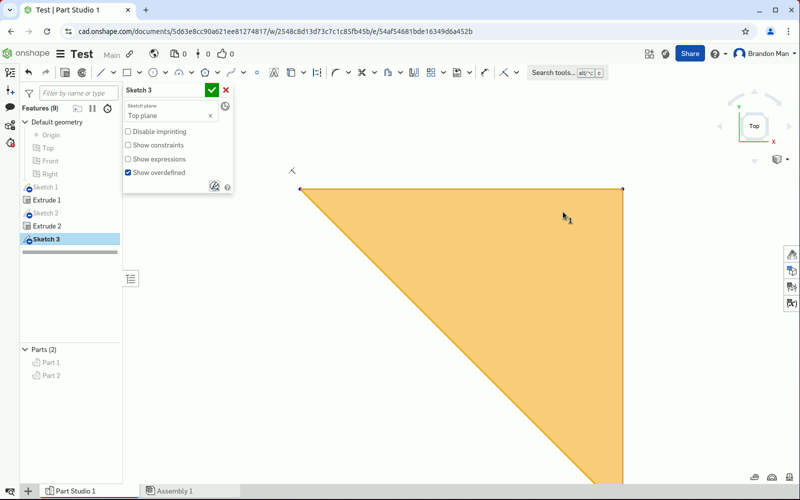
scroll(-6)
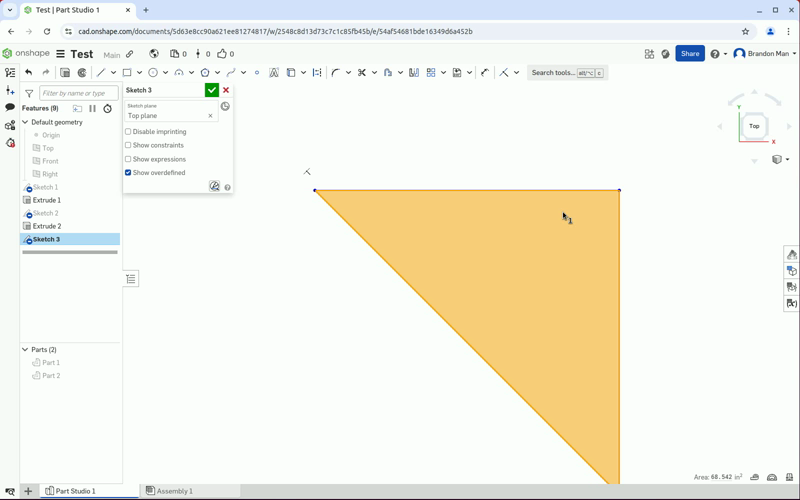
scroll(-6)
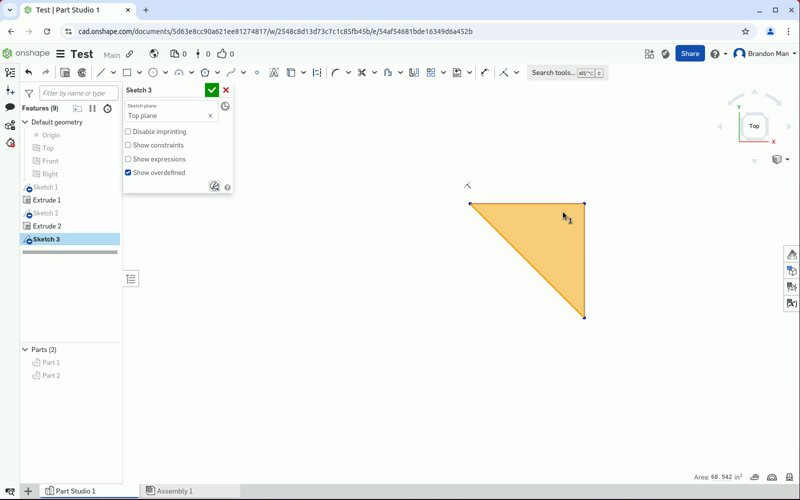
scroll(-6)
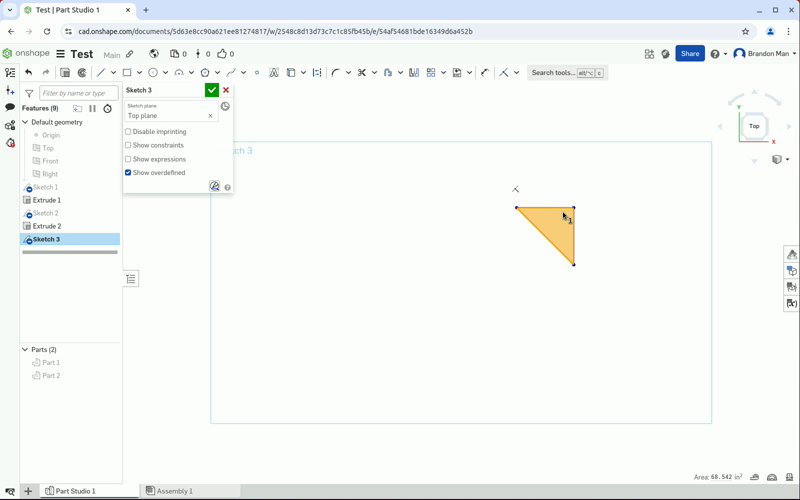
mouse_move(73, 352)
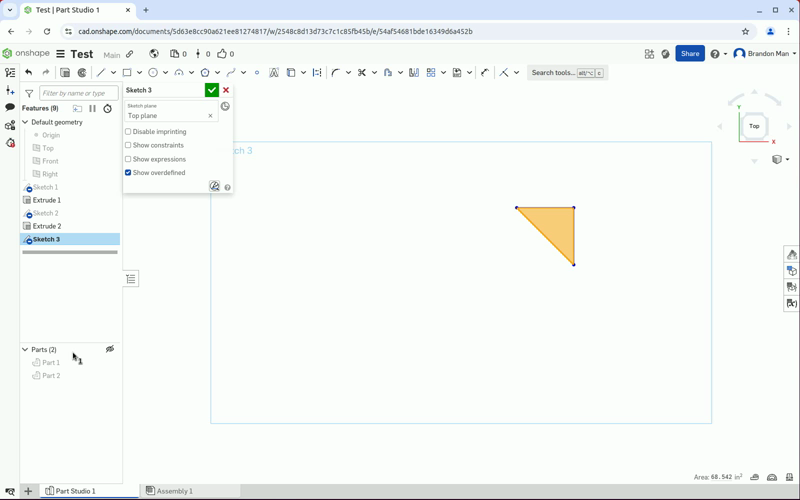
key(shift+y)
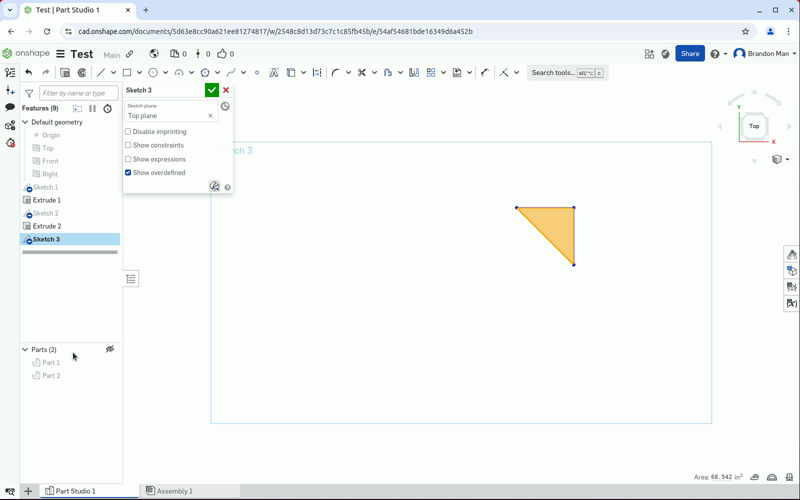
key(shift+e)
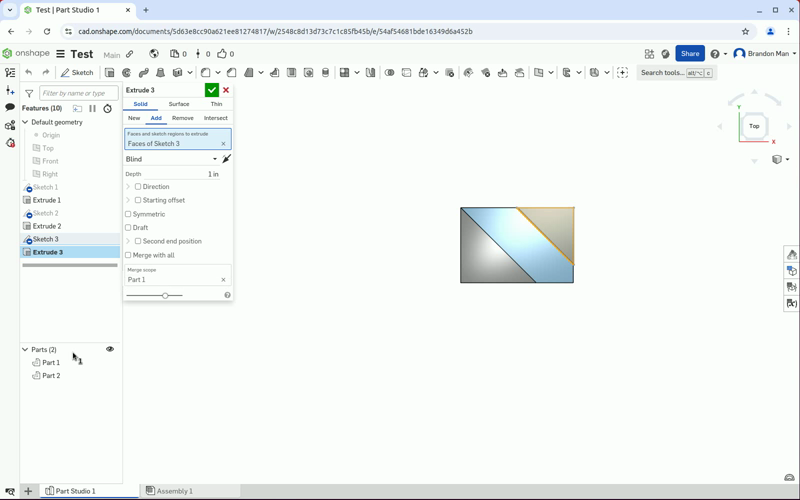
mouse_move(143, 106)
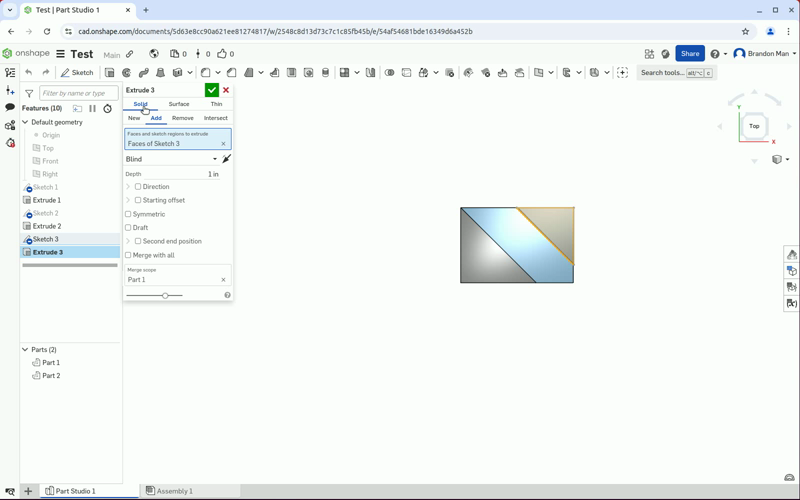
click(143, 106)
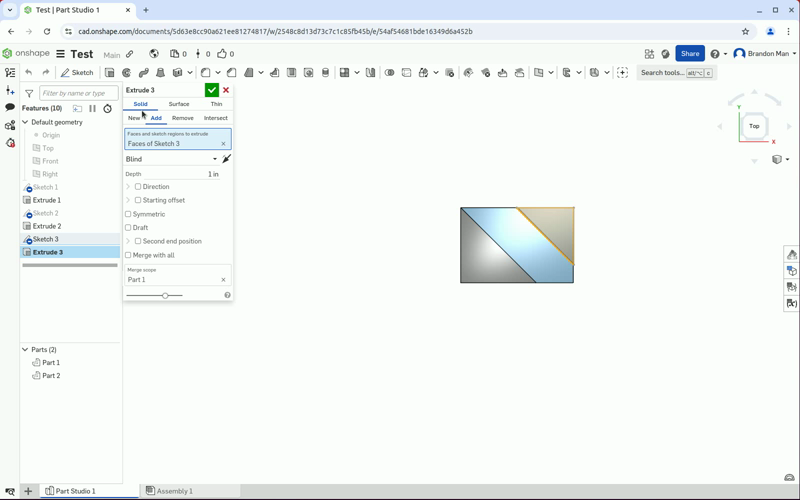
mouse_move(137, 120)
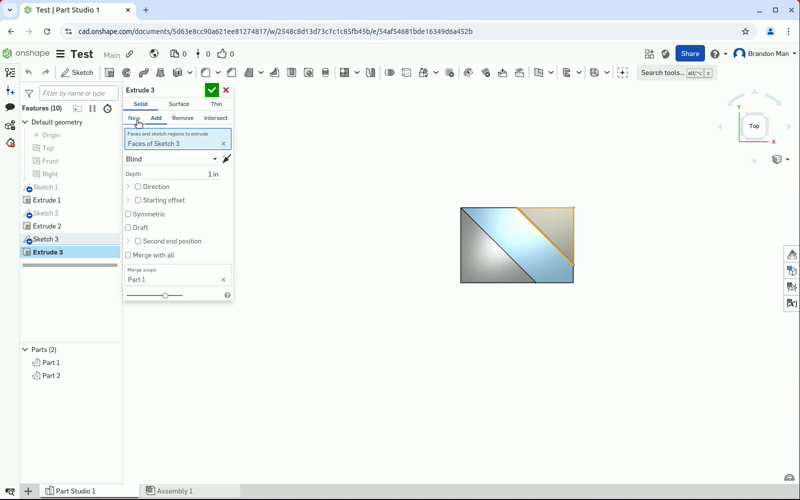
click(137, 120)
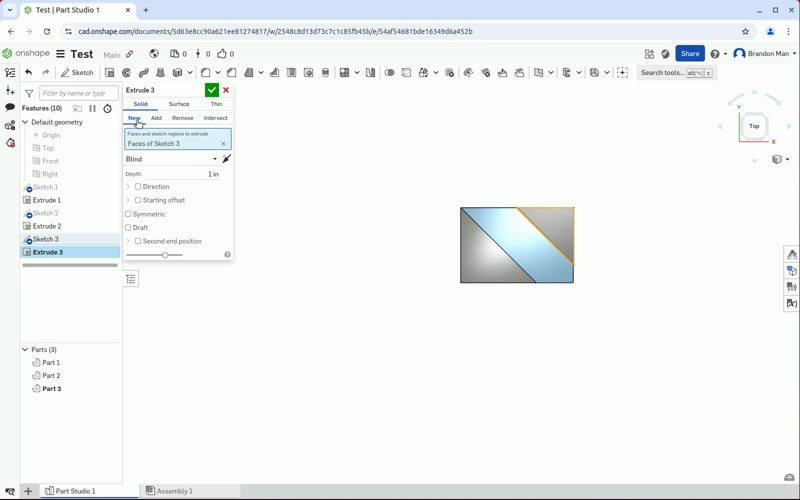
key(tab, 4)
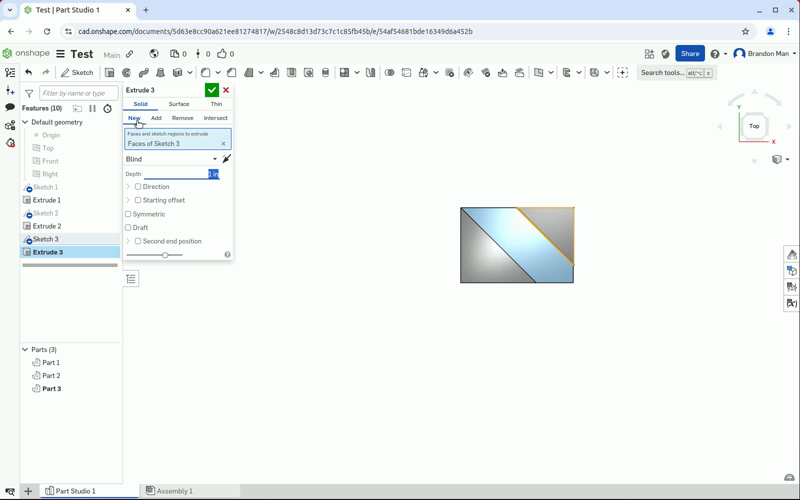
text(15.405)
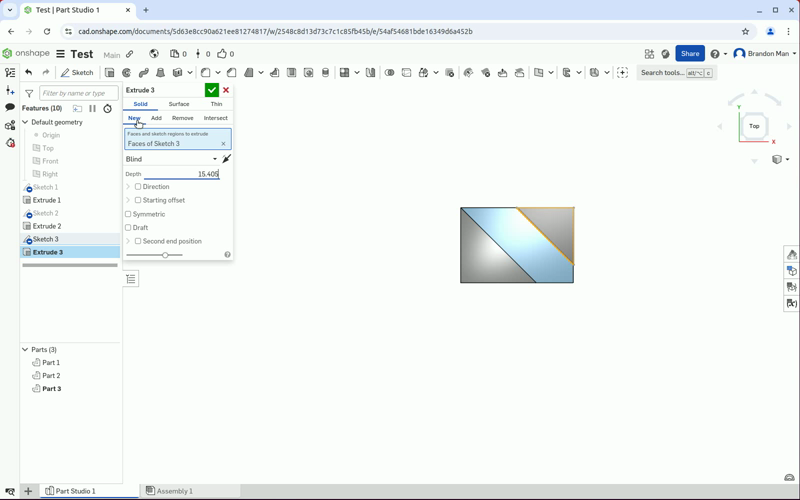
key(enter)
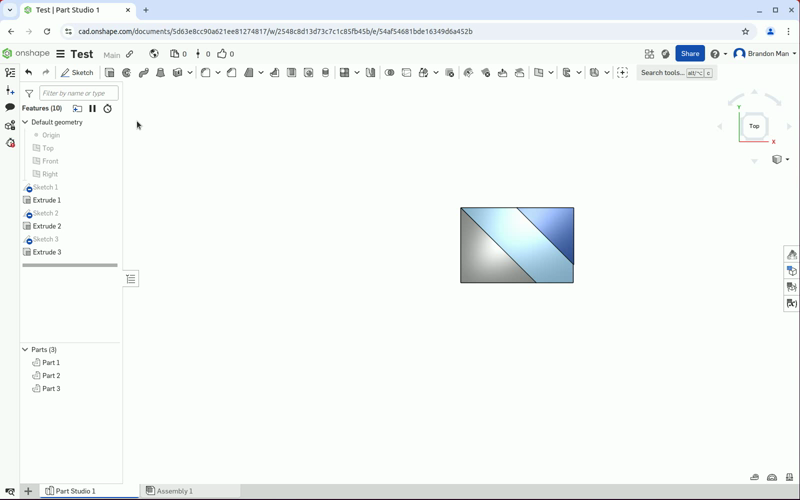
key(shift+h)
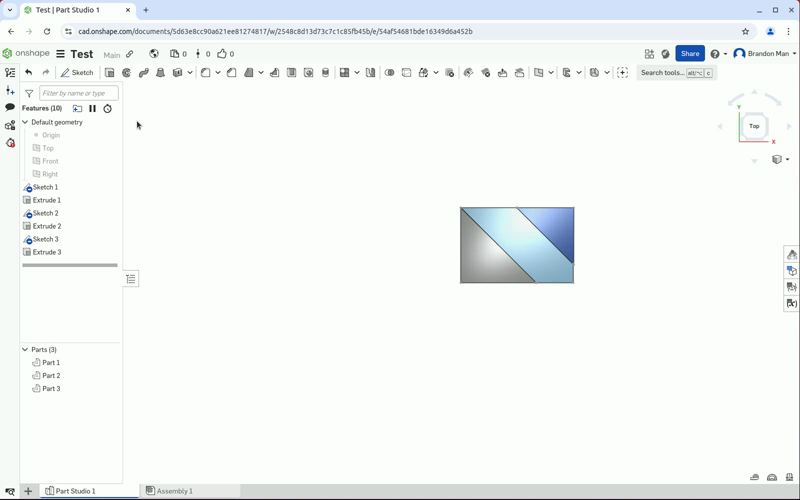
key(shift+h)
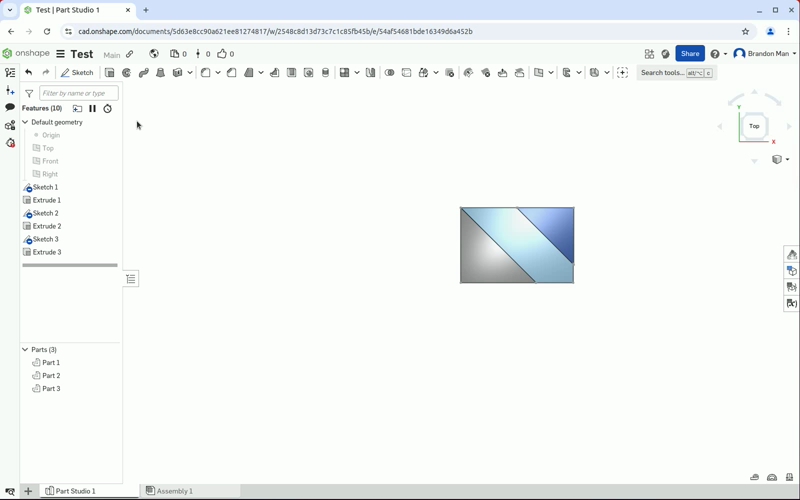
key(shift+7)
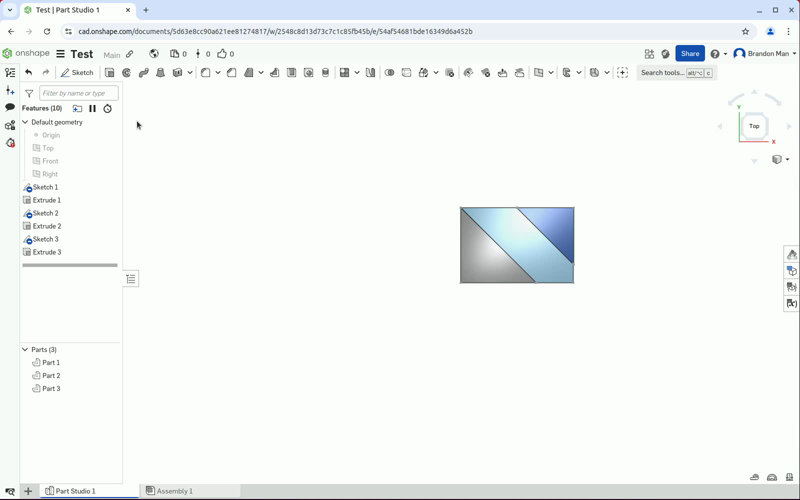
key(up, 3)
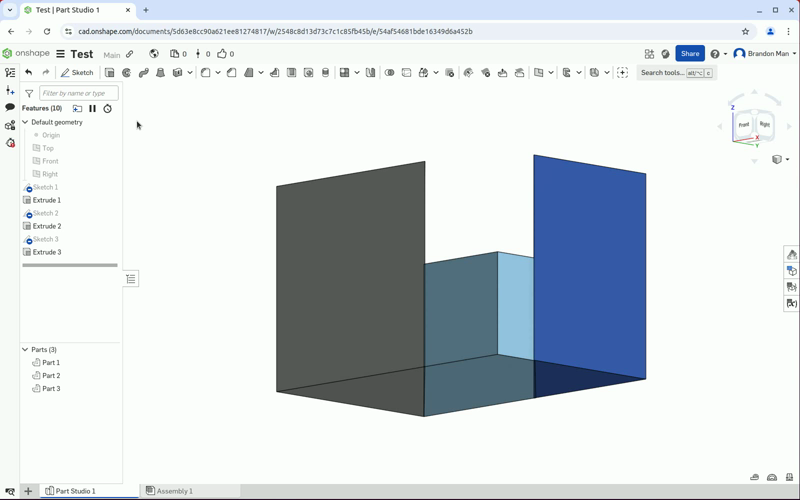
key(left, 3)
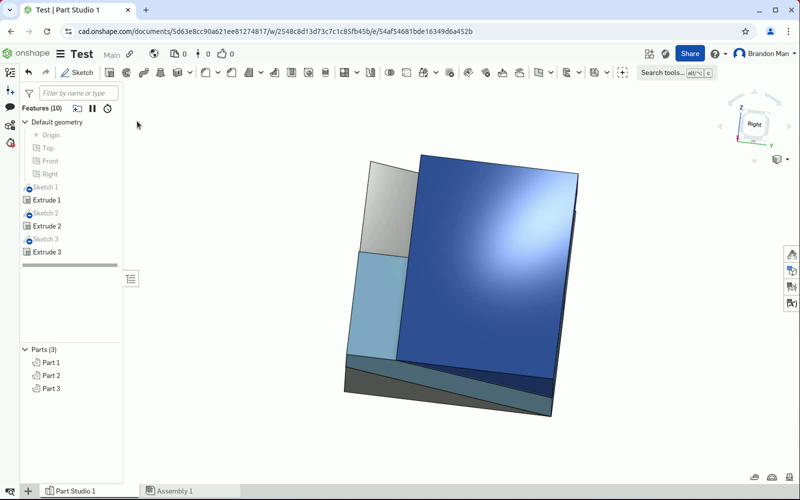
key(right, 3)
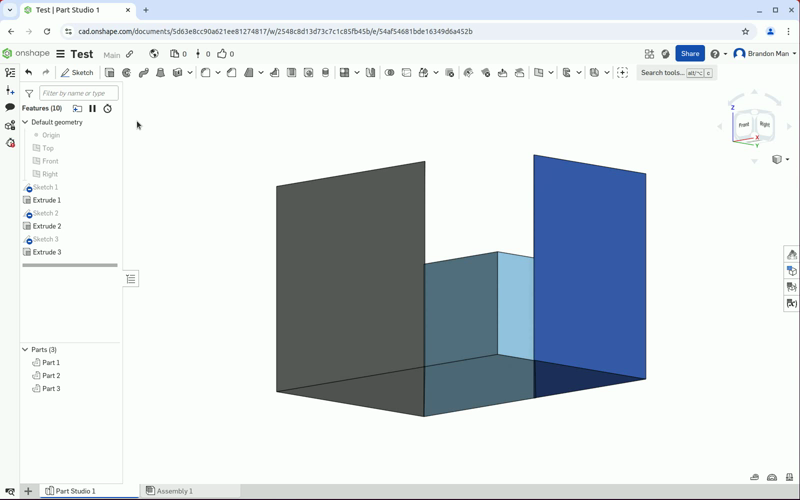
key(down, 3)
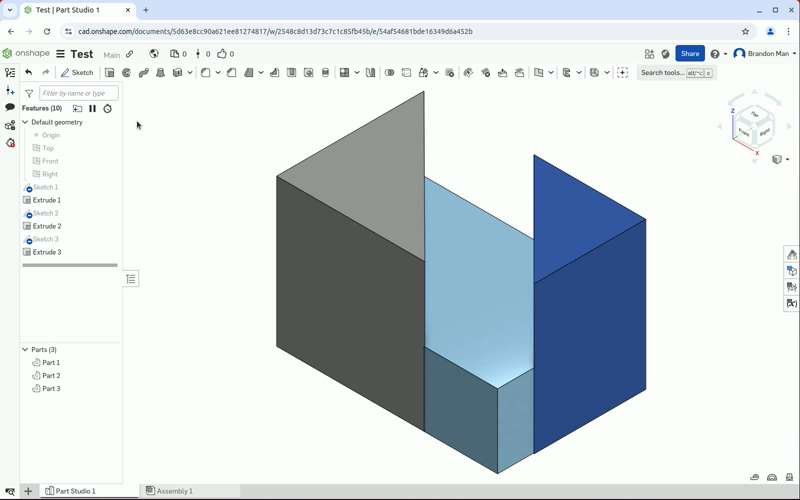
mouse_move(73, 189)
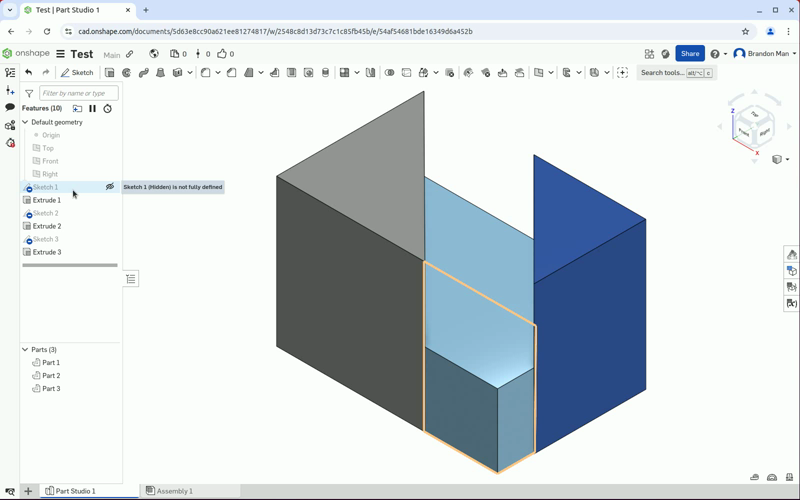
click(73, 189)